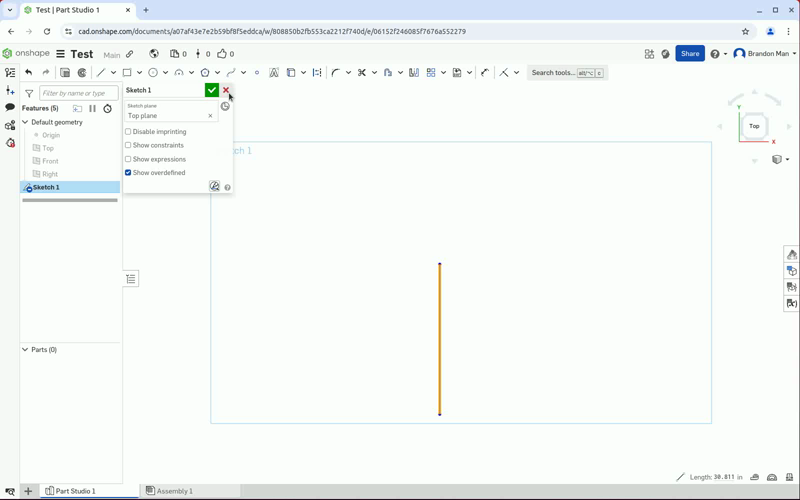
key(shift+h)
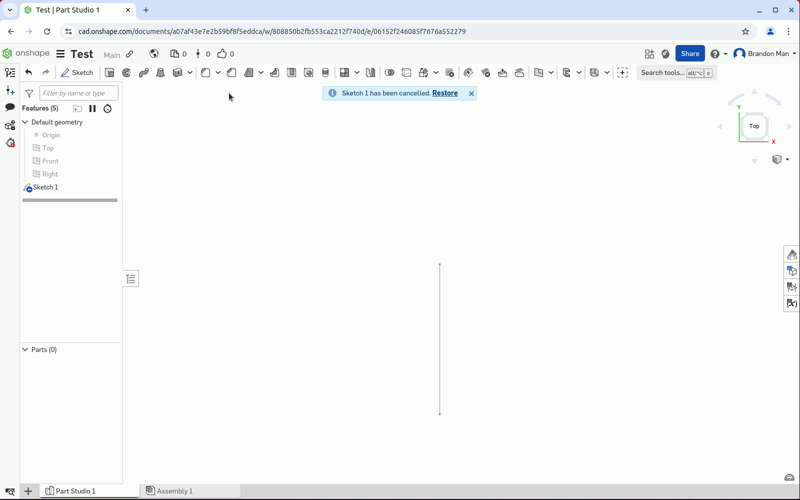
key(shift+s)
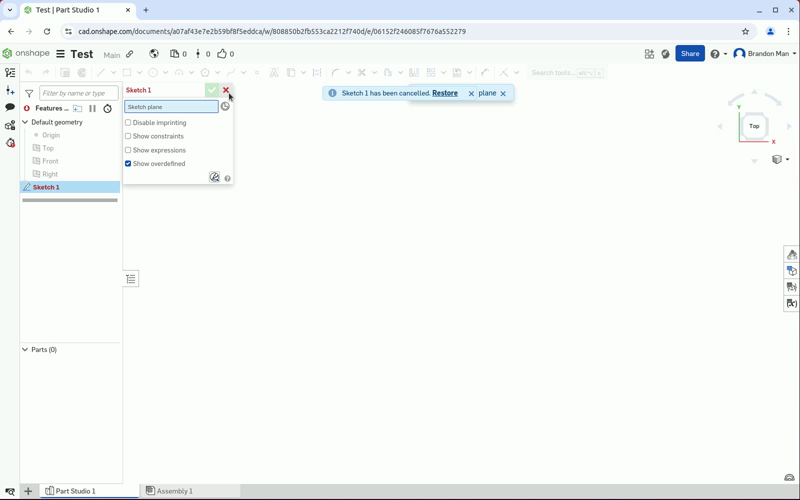
mouse_move(73, 150)
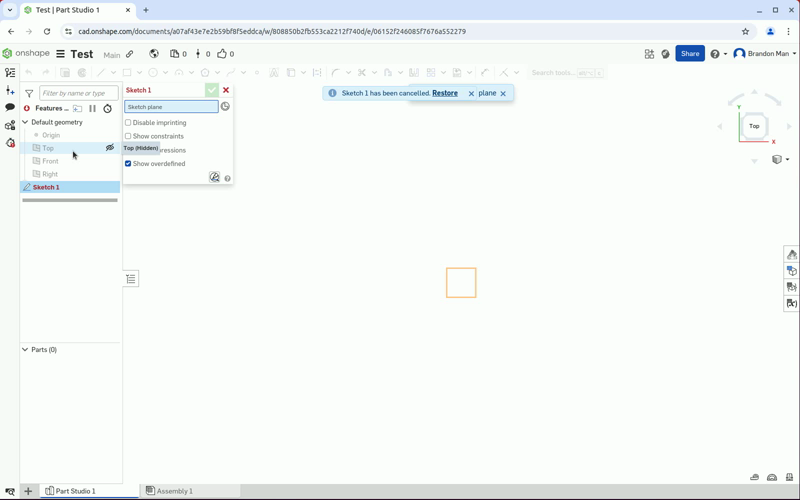
click(73, 150)
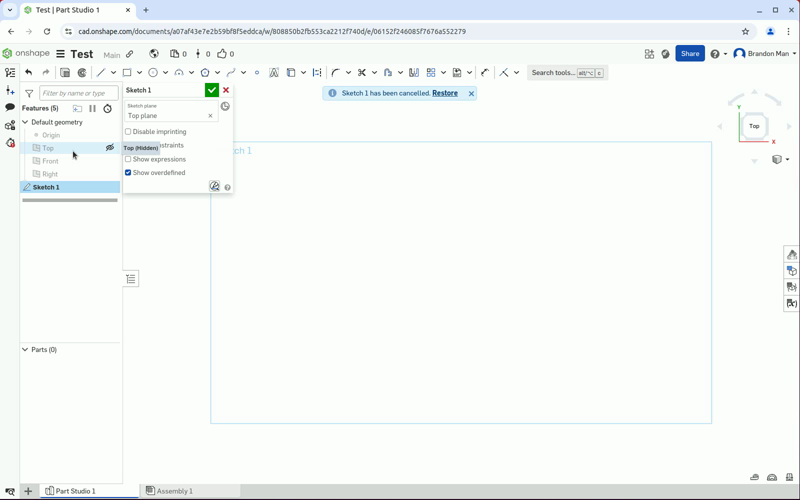
mouse_move(73, 352)
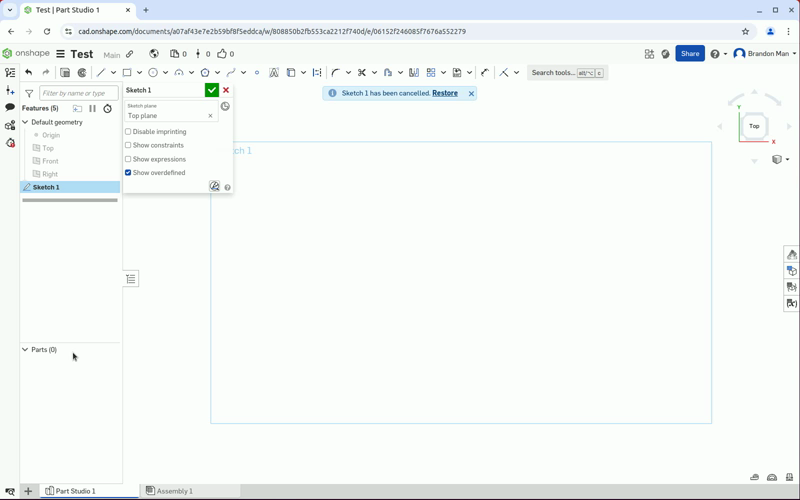
key(y)
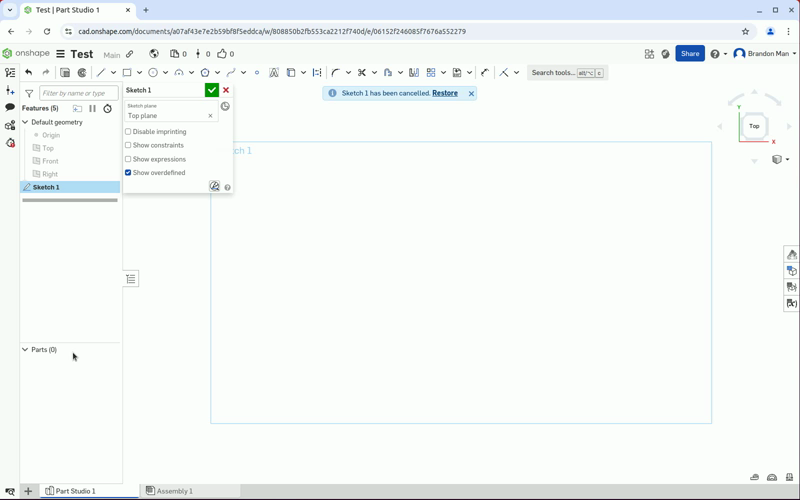
key(c)
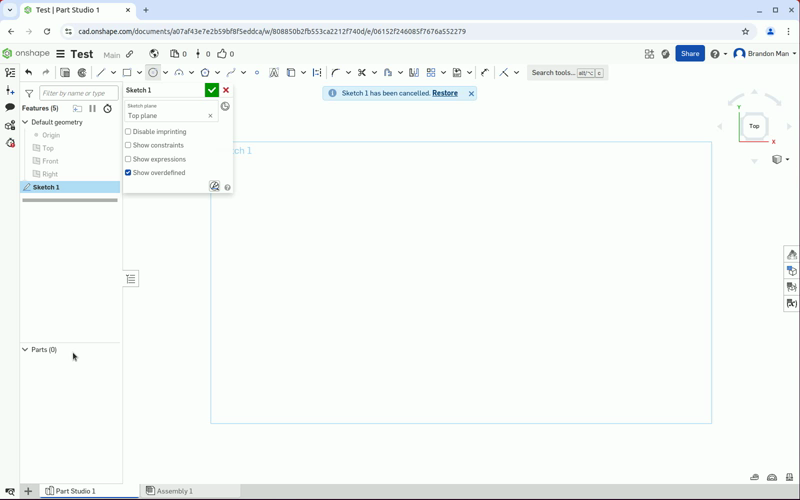
key_down(shift)
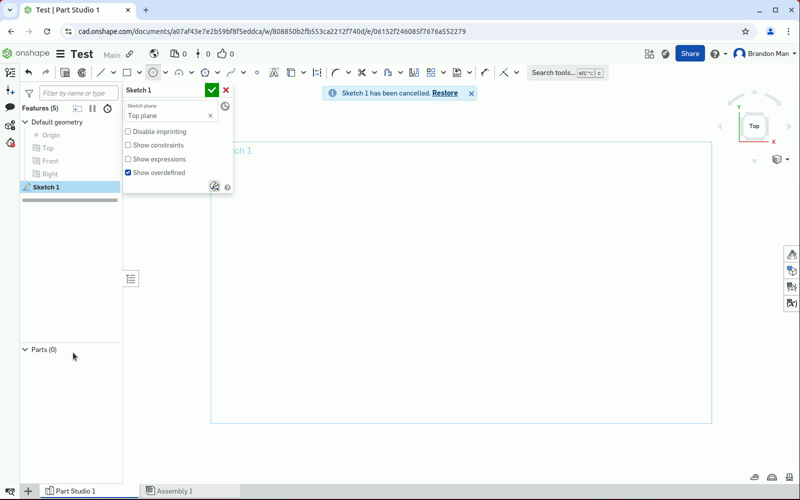
mouse_move(461, 282)
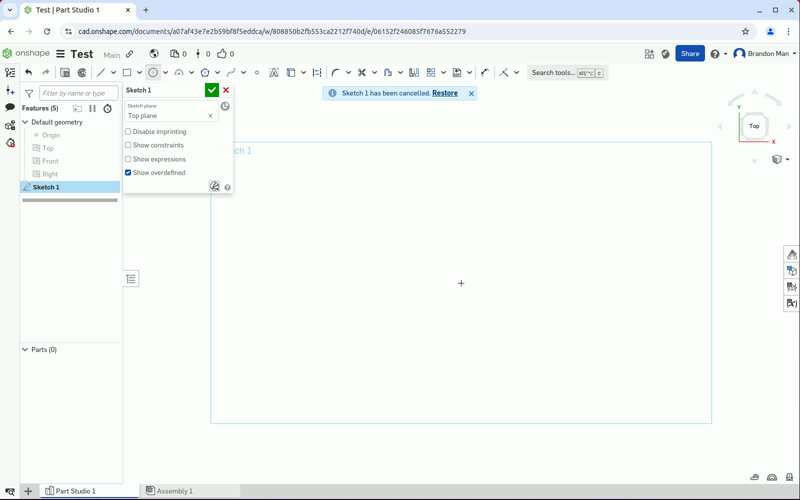
click(461, 282)
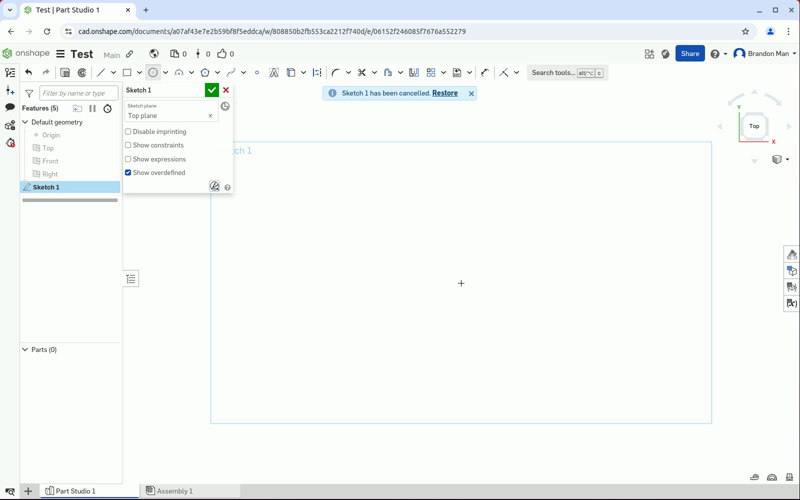
key_up(shift)
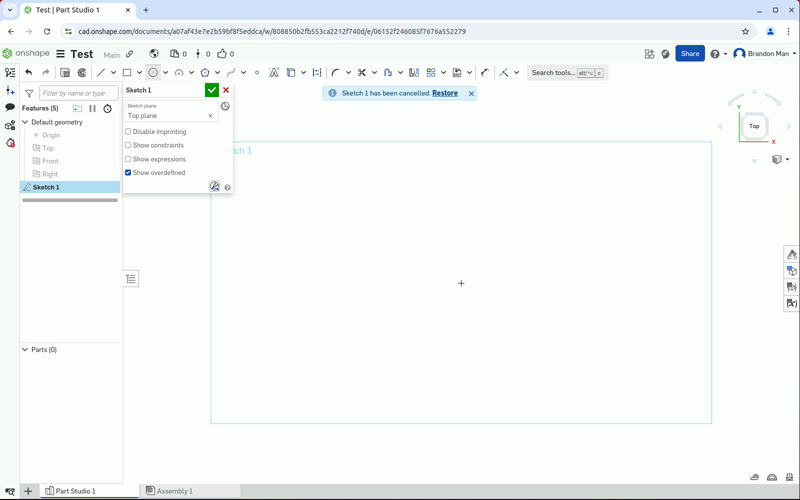
mouse_move(574, 282)
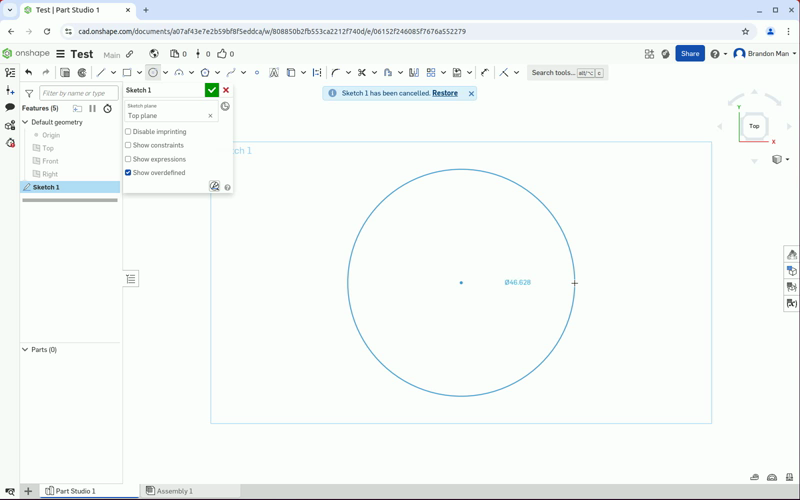
click(574, 282)
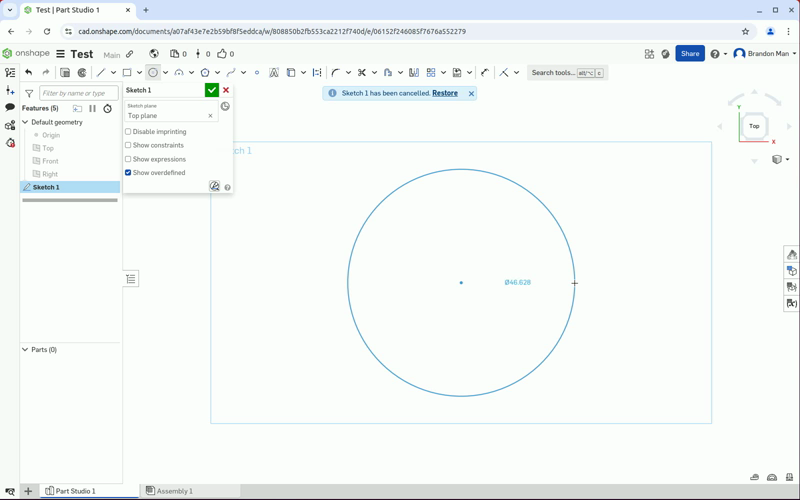
key(esc)
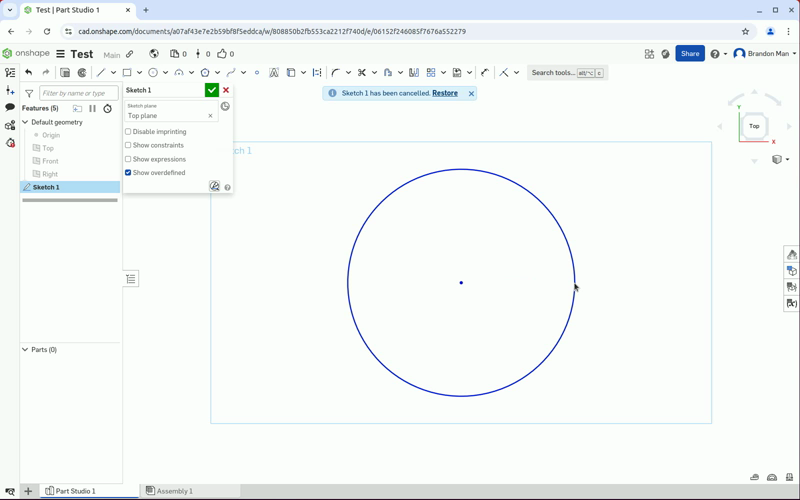
mouse_move(475, 304)
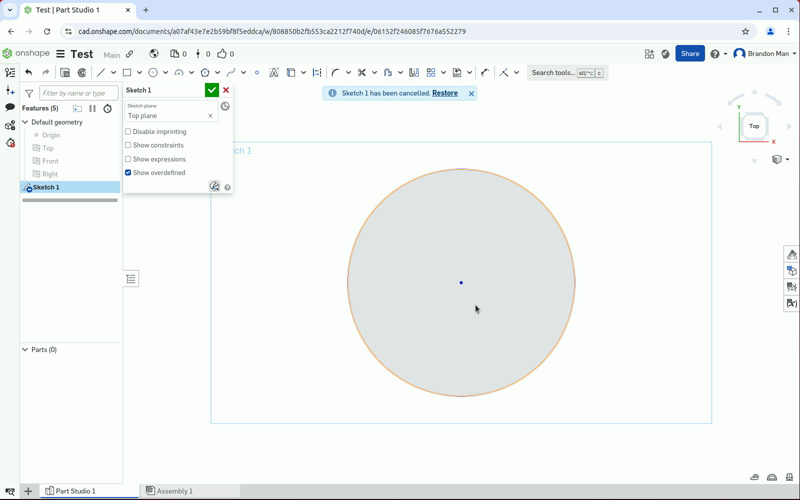
click(475, 304)
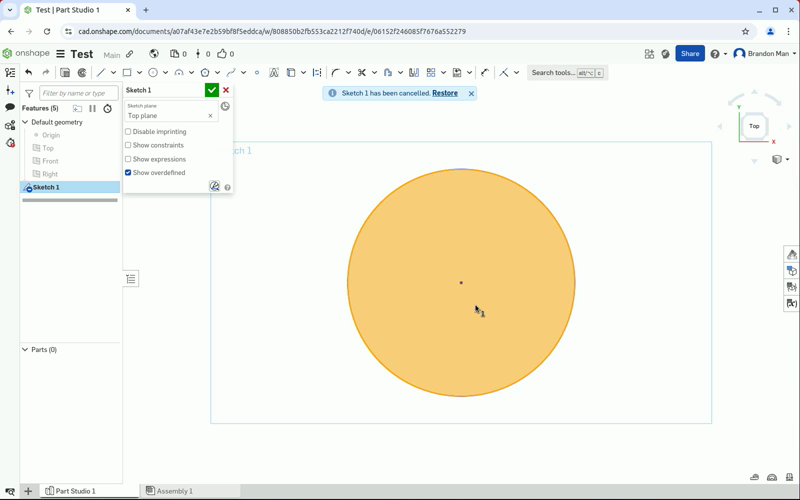
mouse_move(73, 352)
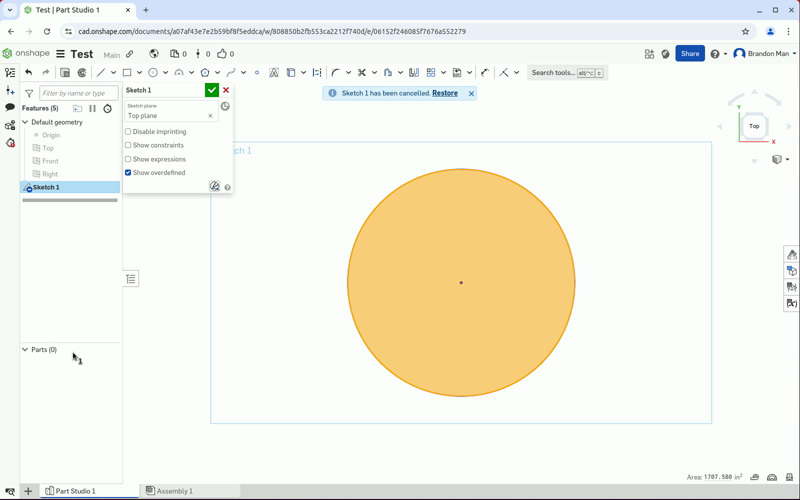
key(shift+y)
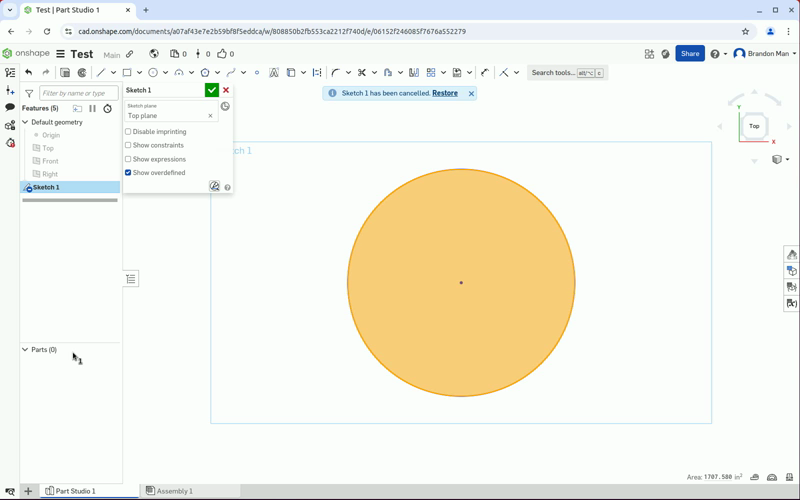
key(shift+e)
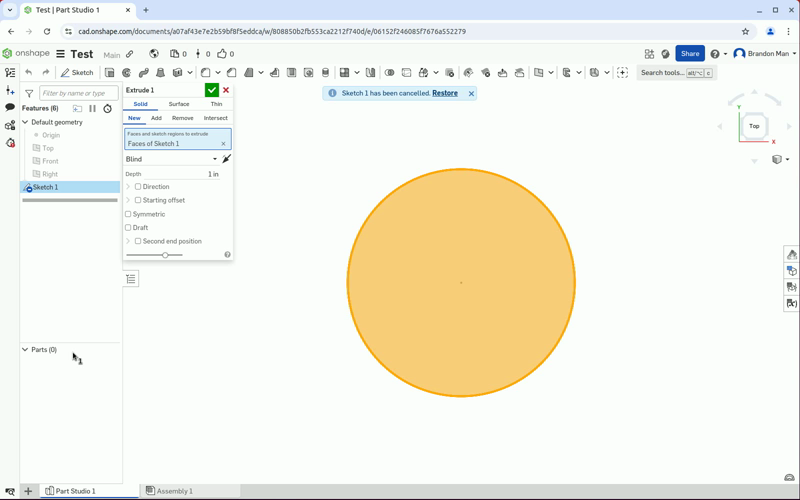
mouse_move(143, 106)
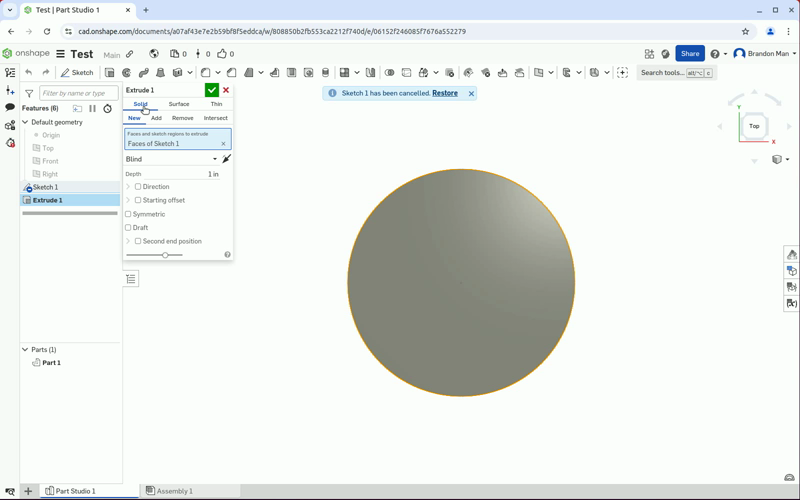
click(143, 106)
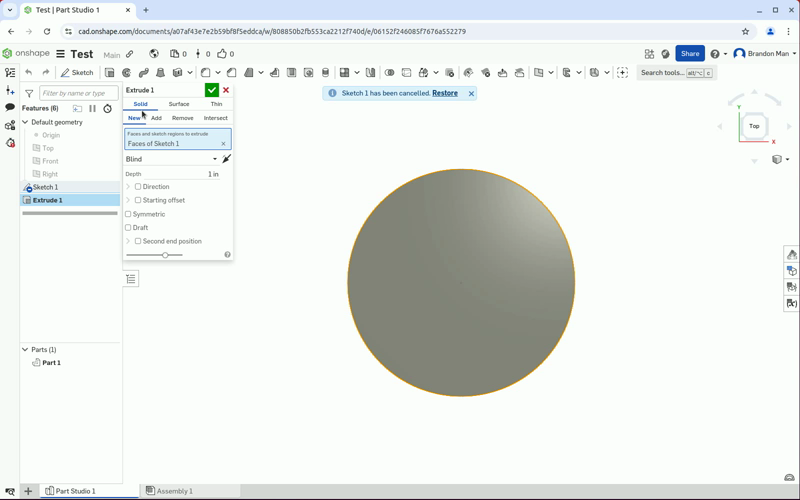
mouse_move(137, 120)
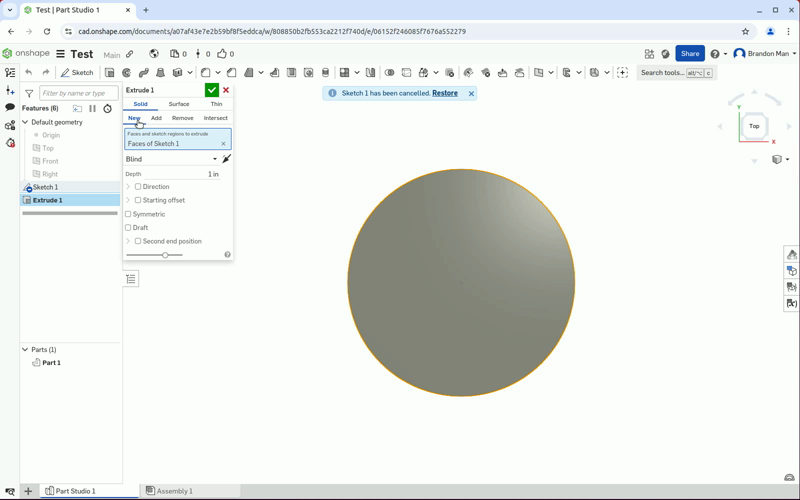
click(137, 120)
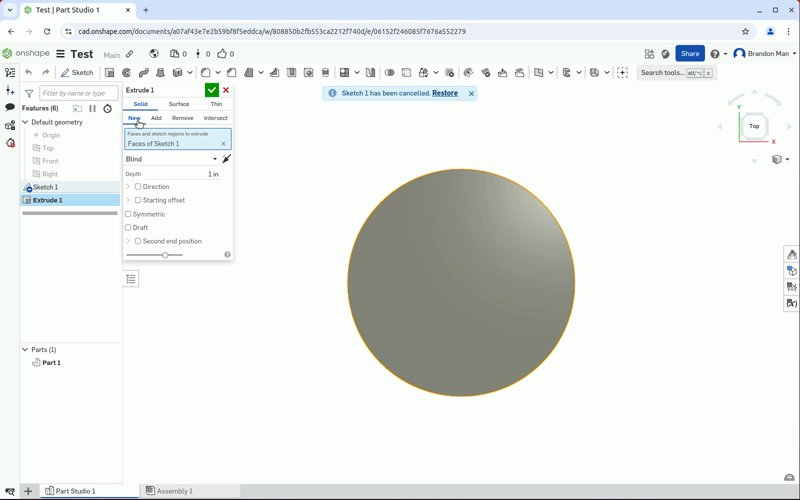
key(tab, 4)
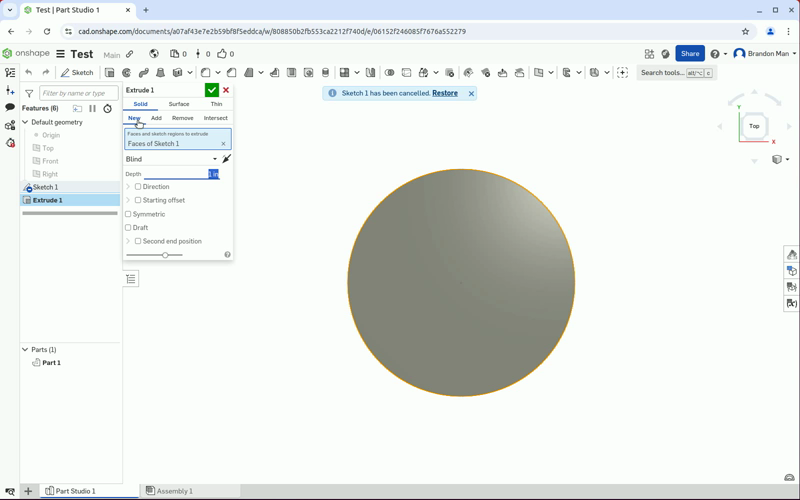
text(11.554)
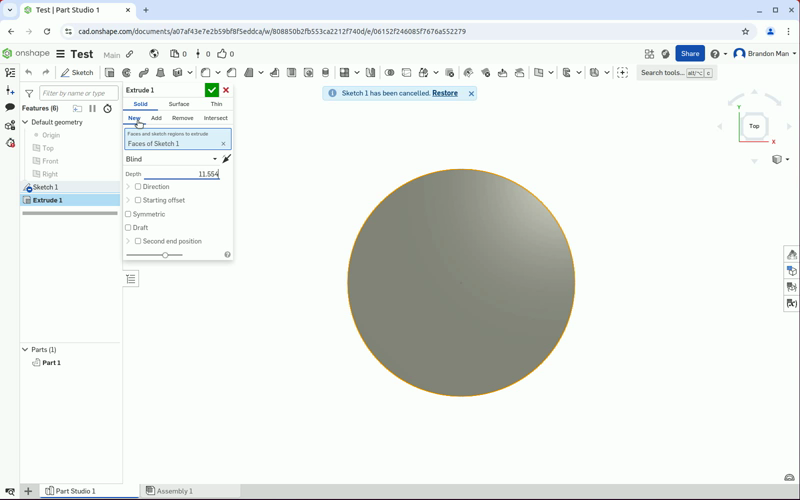
key(enter)
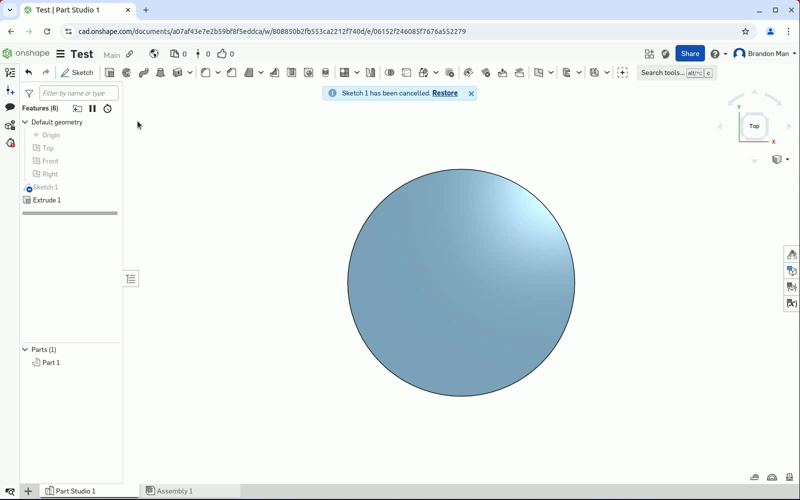
key(shift+h)
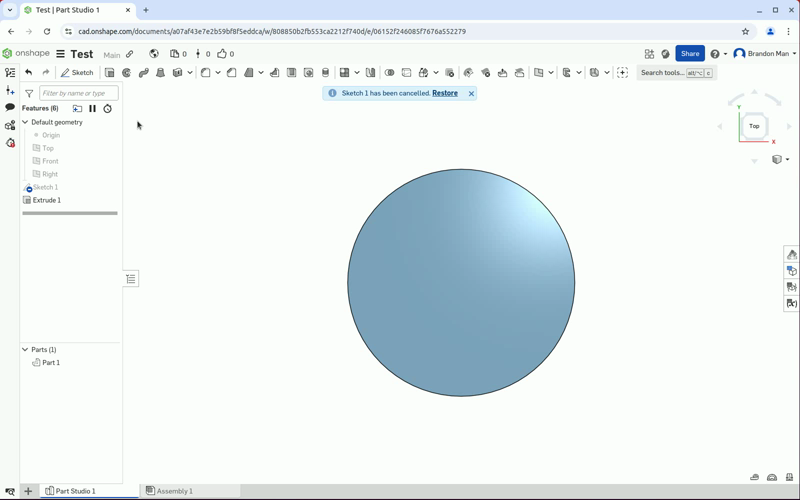
key(shift+h)
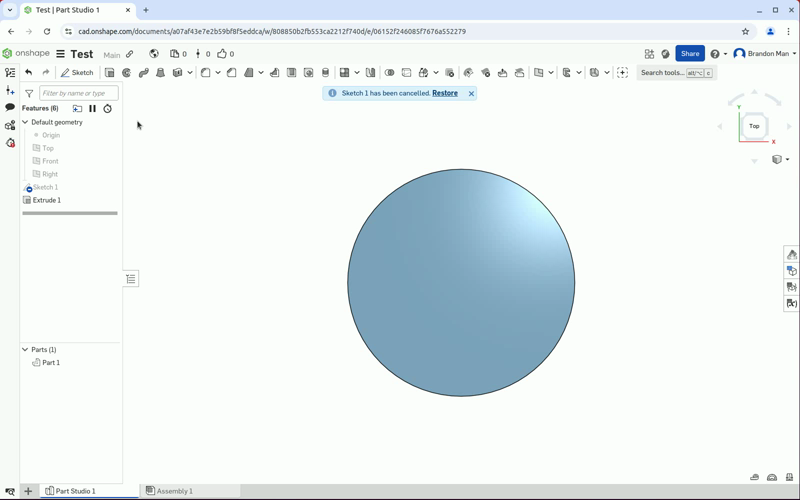
mouse_move(73, 189)
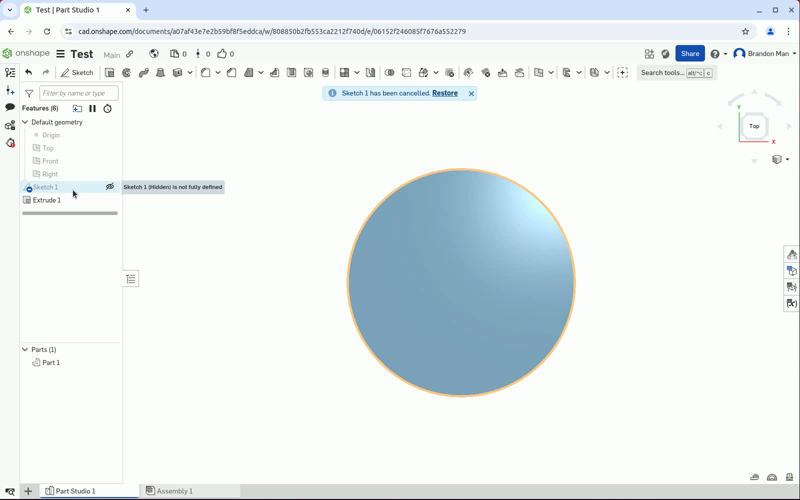
click(73, 189)
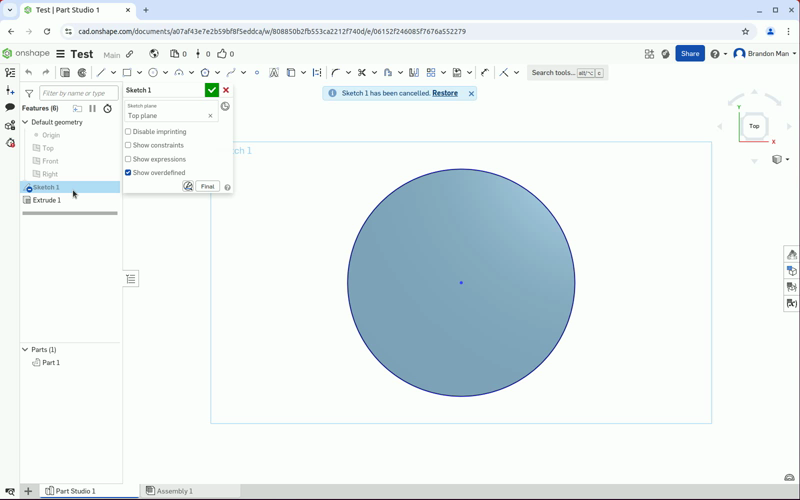
mouse_move(229, 92)
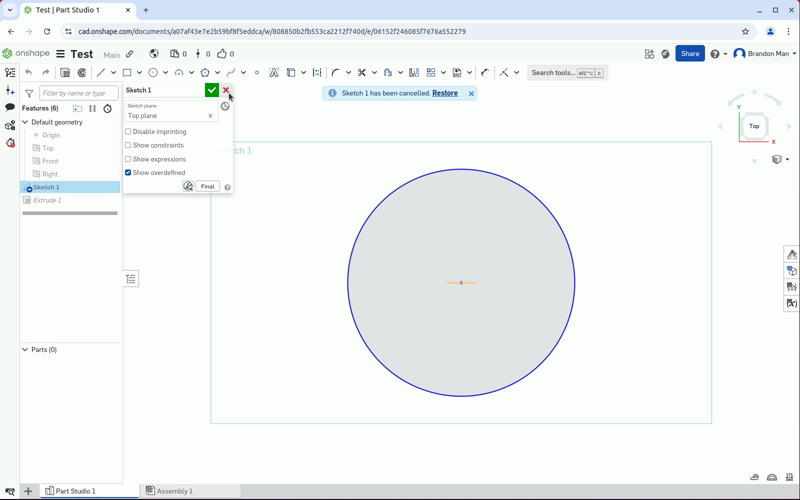
click(229, 92)
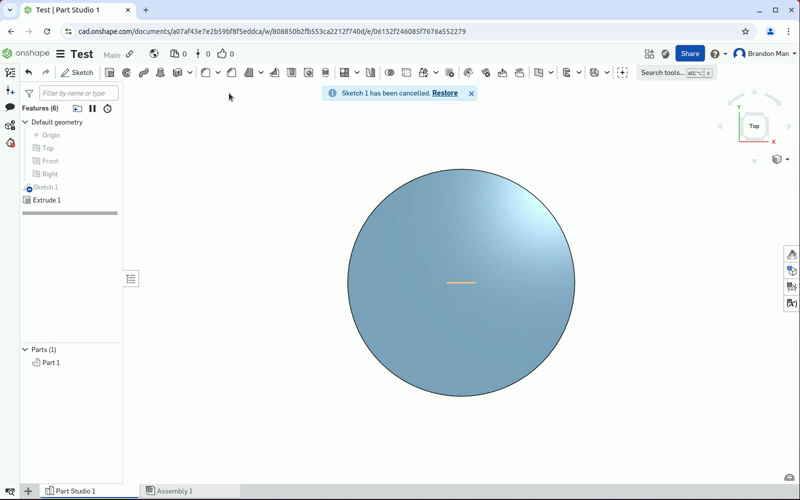
mouse_move(541, 75)
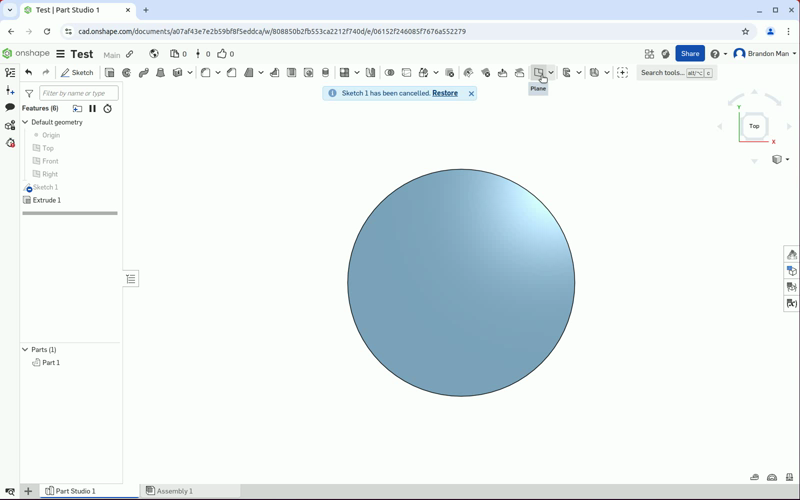
click(541, 75)
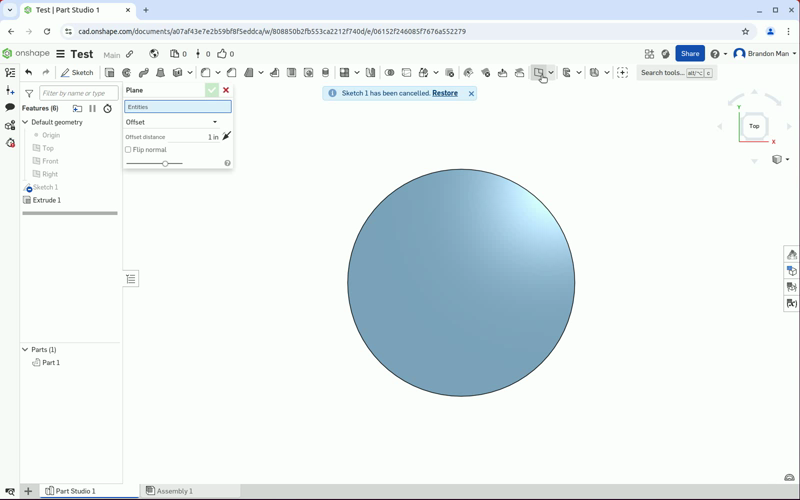
mouse_move(73, 150)
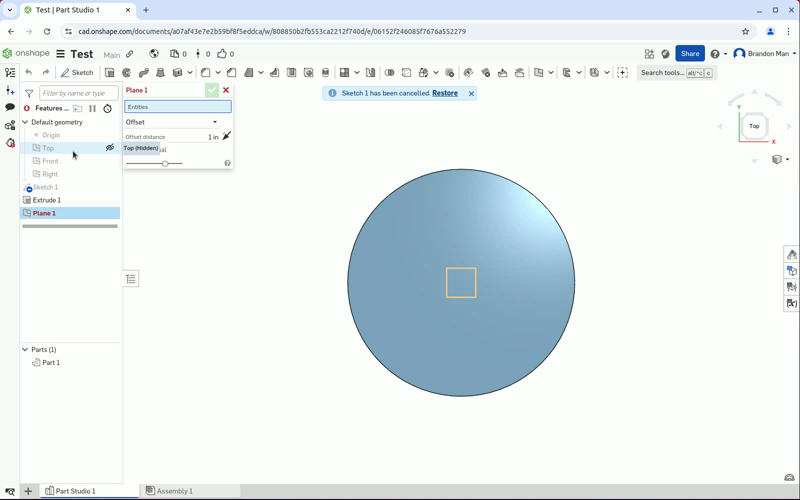
click(73, 150)
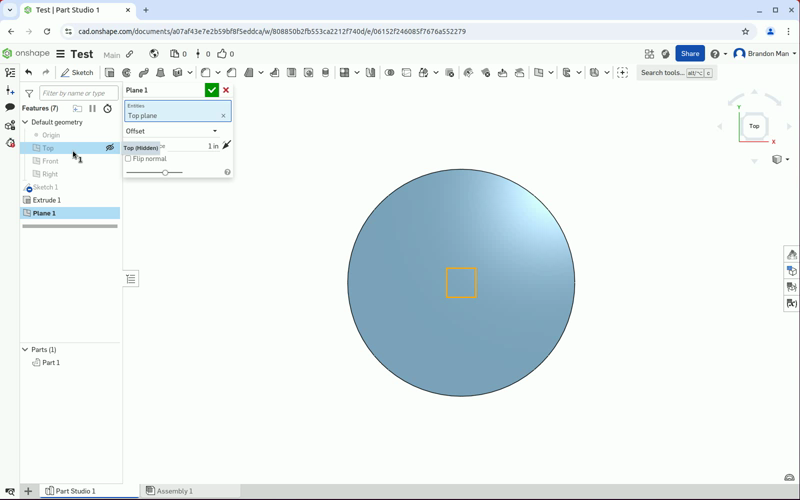
key(tab, 2)
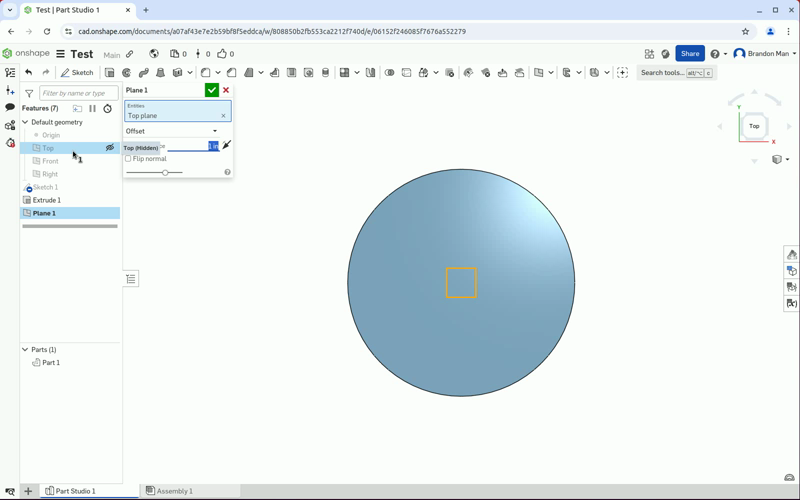
text(11.554)
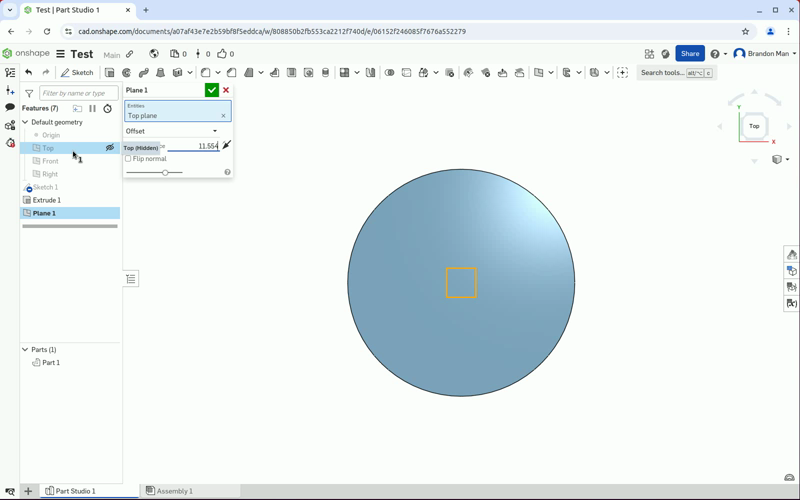
key(enter, 2)
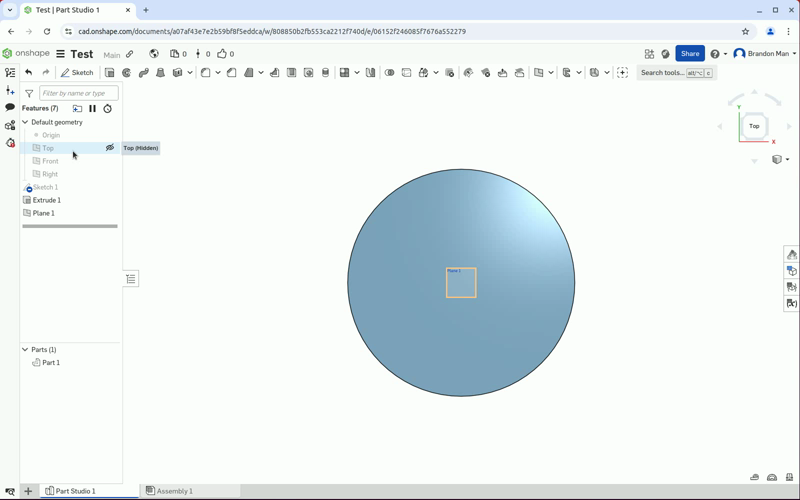
key(shift+s)
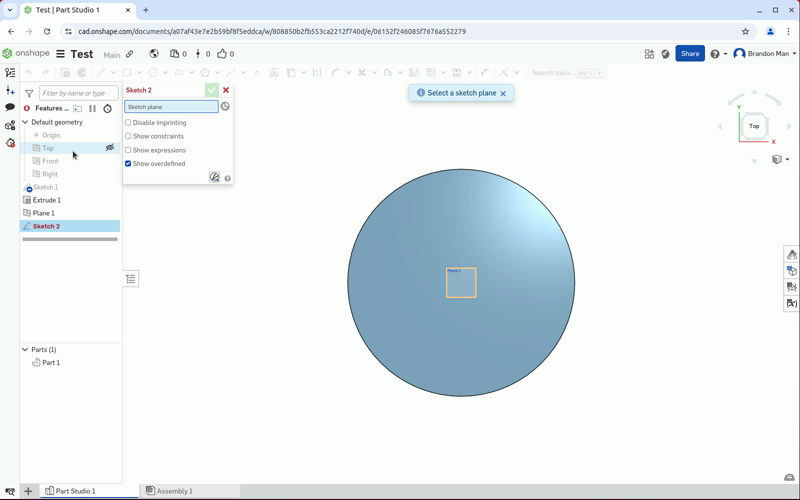
mouse_move(73, 215)
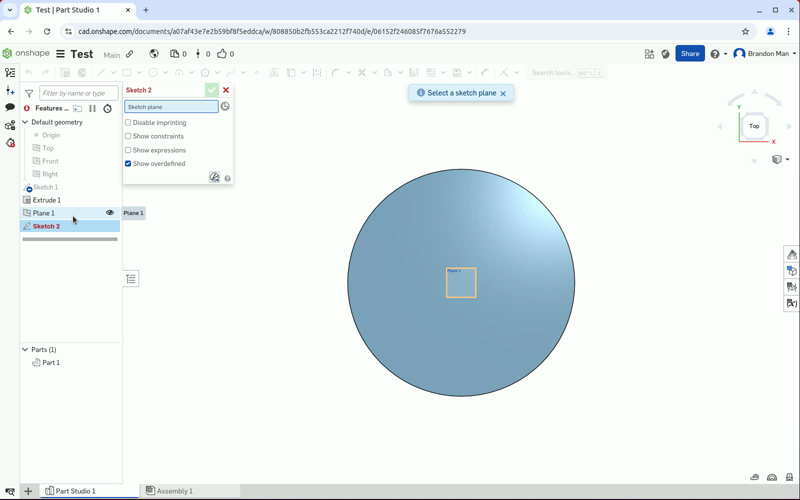
click(73, 215)
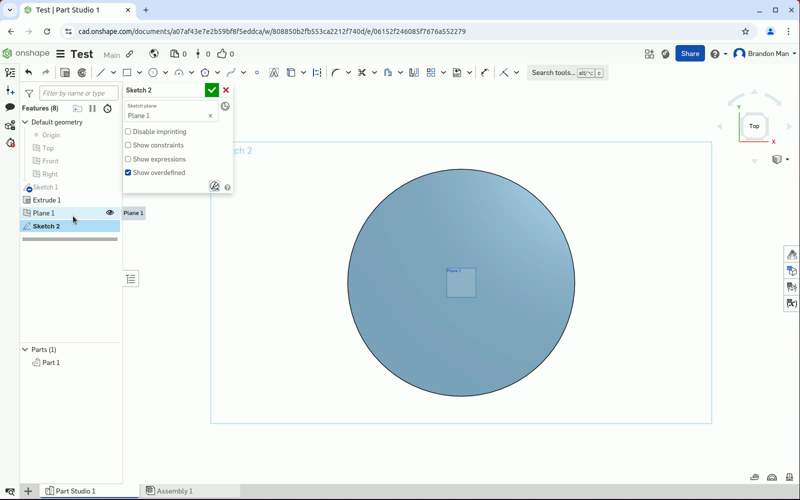
mouse_move(73, 352)
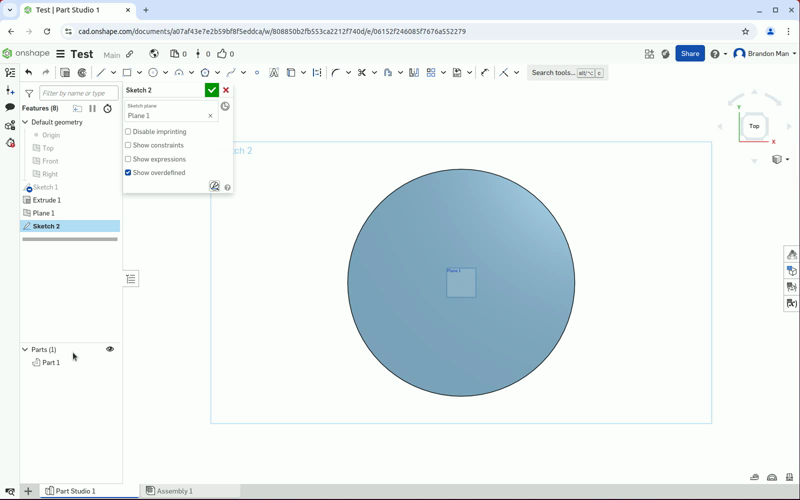
key(y)
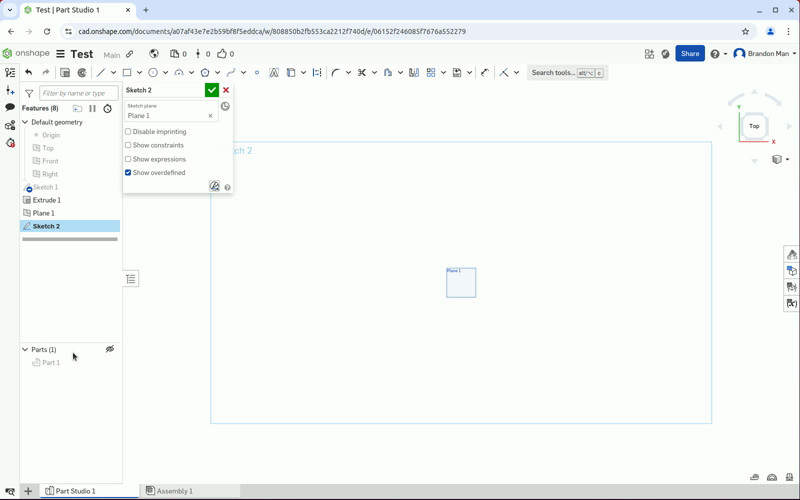
key(l)
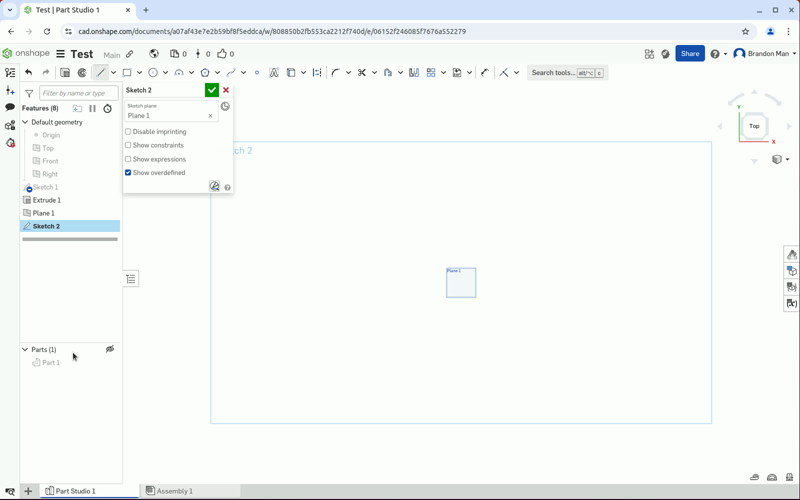
key_down(shift)
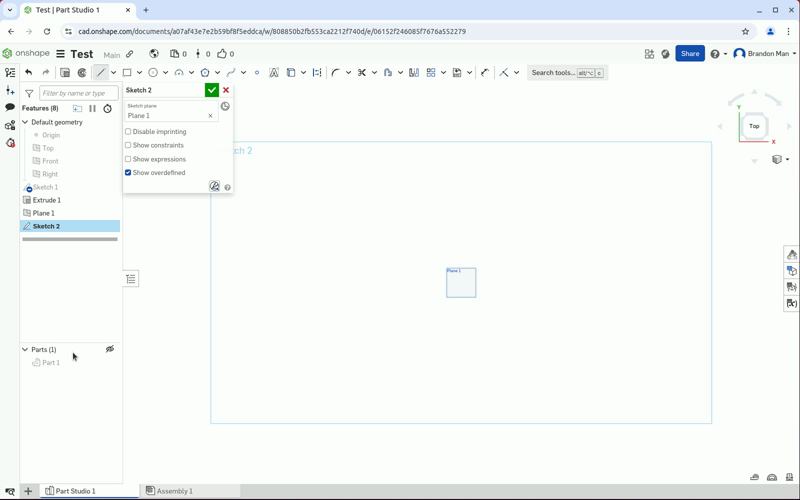
mouse_move(380, 361)
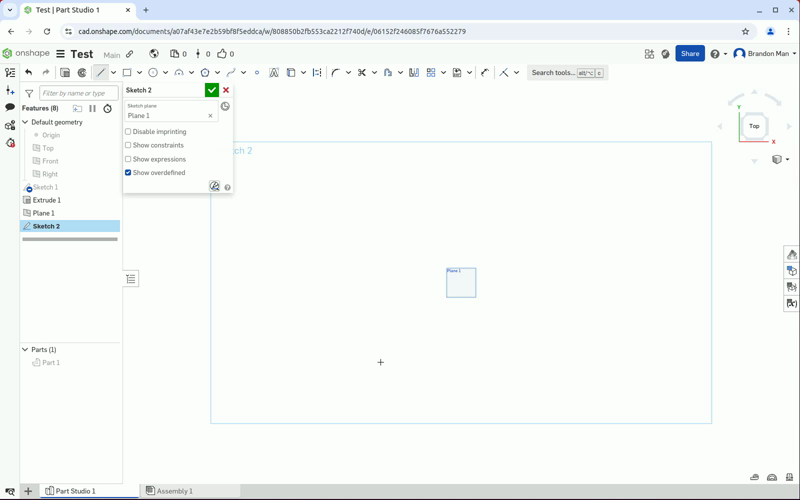
click(380, 361)
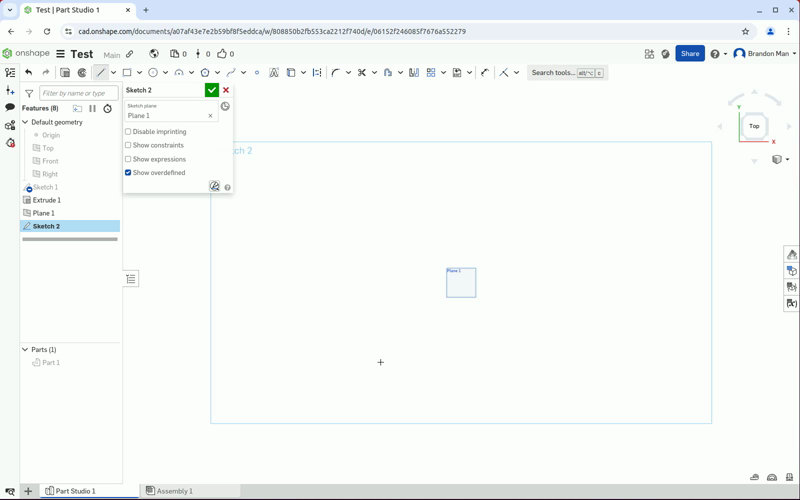
key_up(shift)
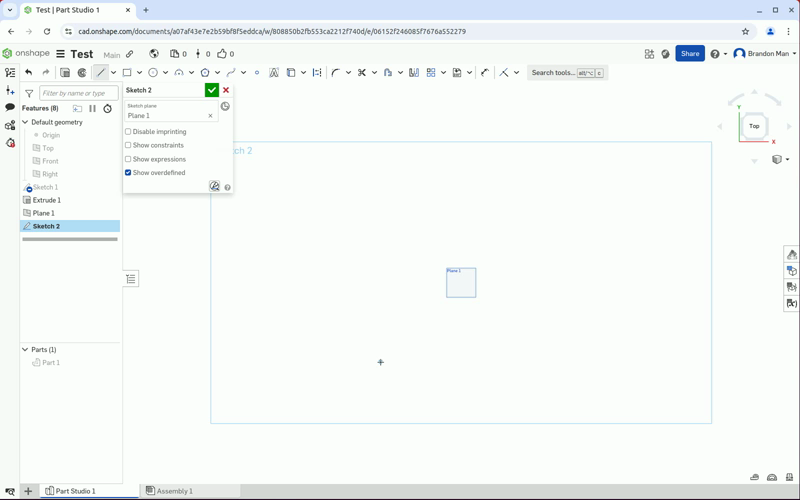
key_down(shift)
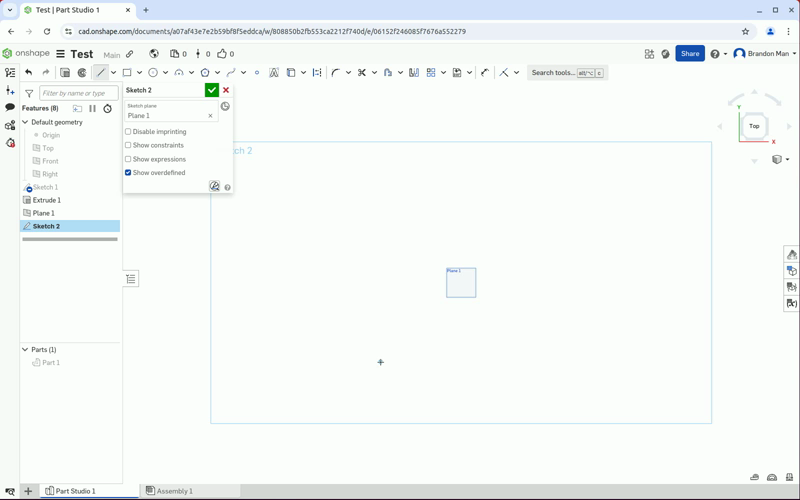
mouse_move(410, 361)
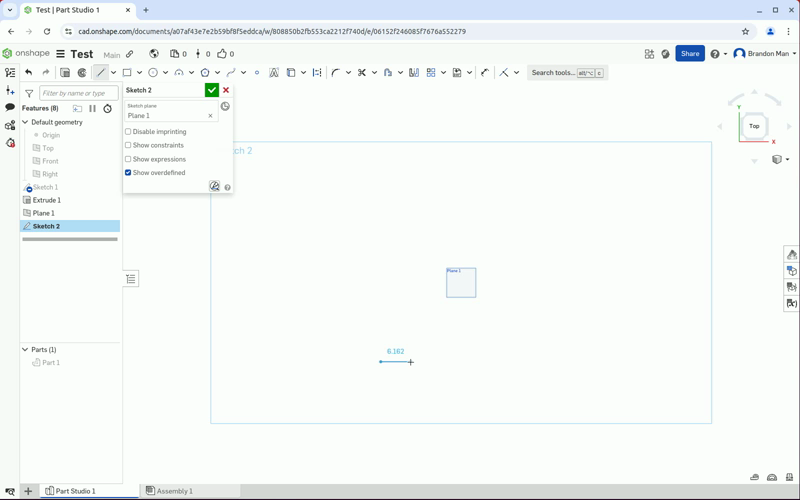
mouse_move(417, 361)
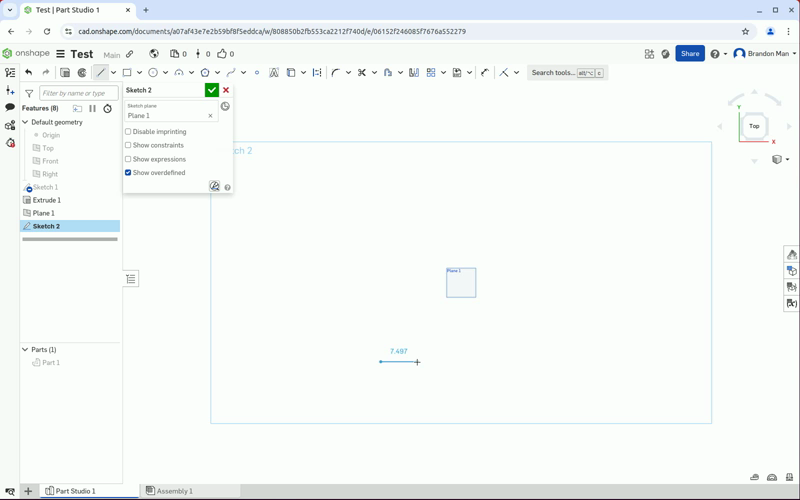
click(417, 361)
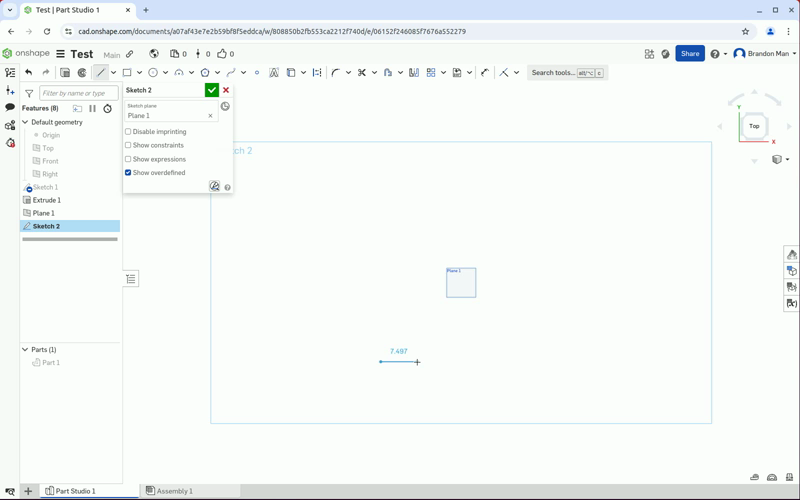
key_up(shift)
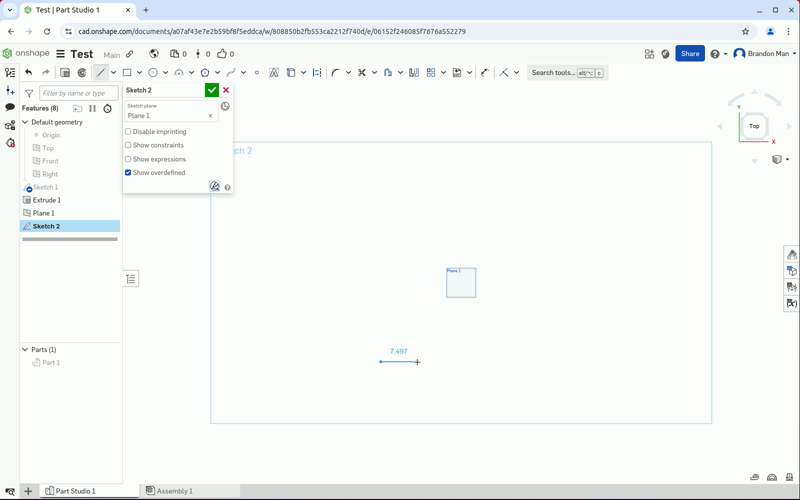
key_down(shift)
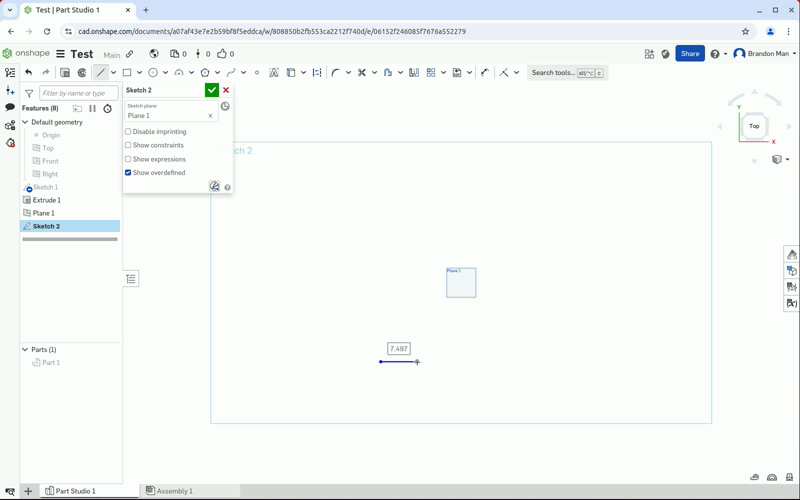
mouse_move(453, 302)
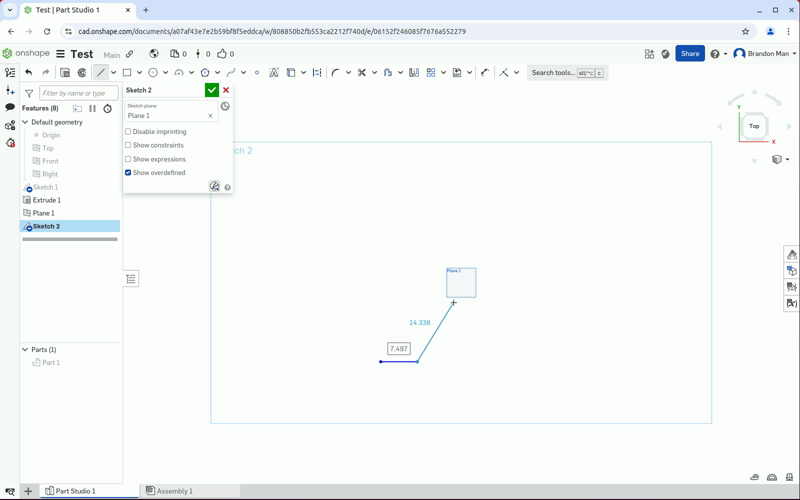
click(453, 302)
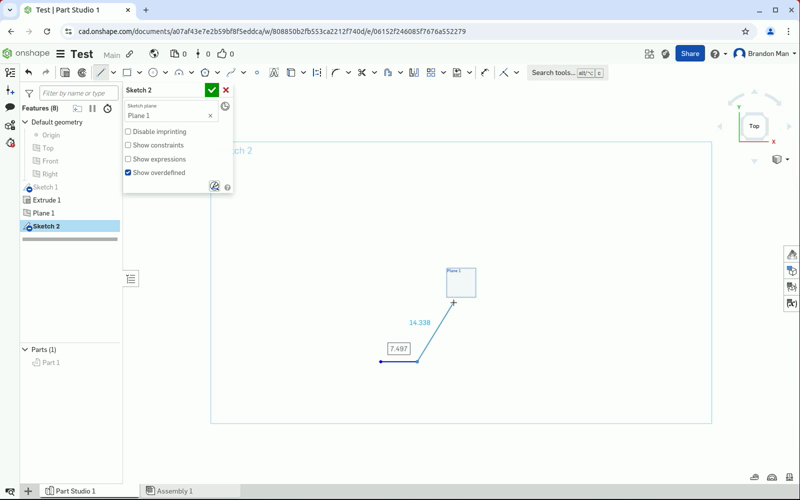
key_up(shift)
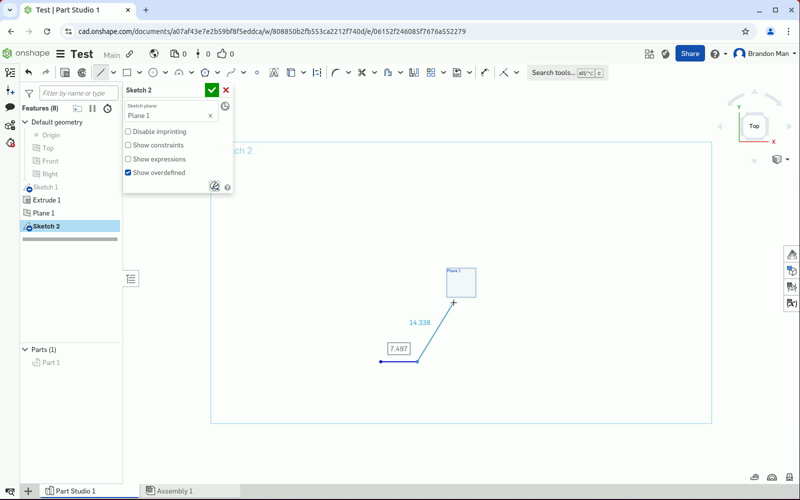
key_down(shift)
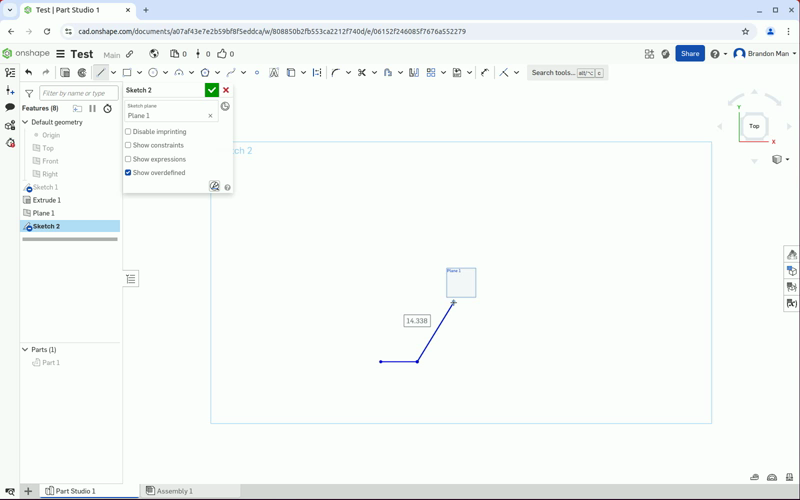
mouse_move(489, 361)
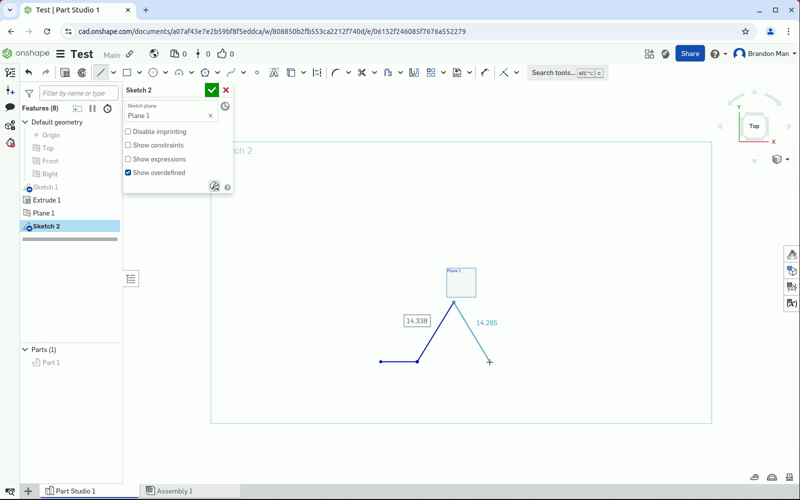
click(489, 361)
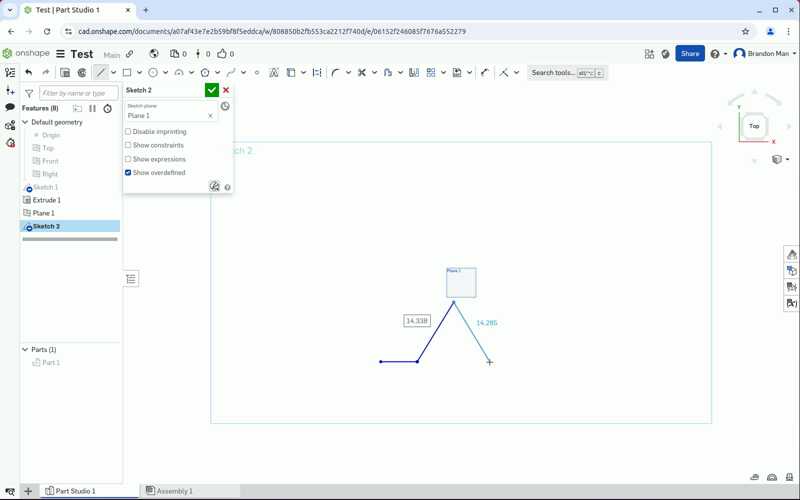
key_up(shift)
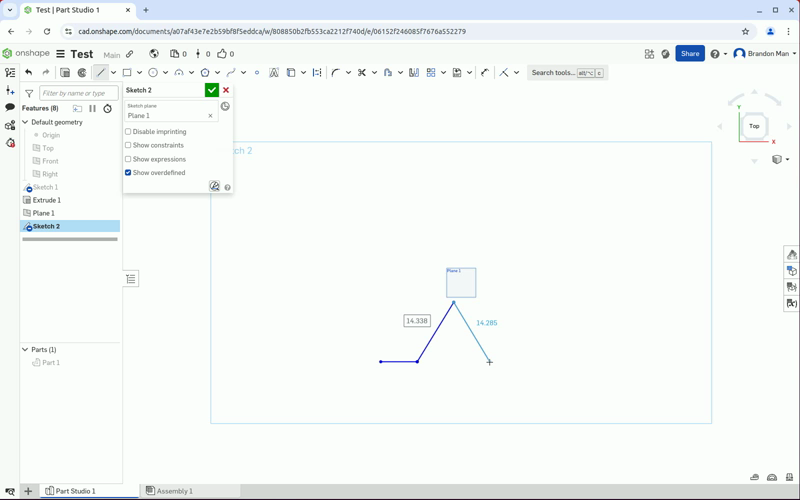
key_down(shift)
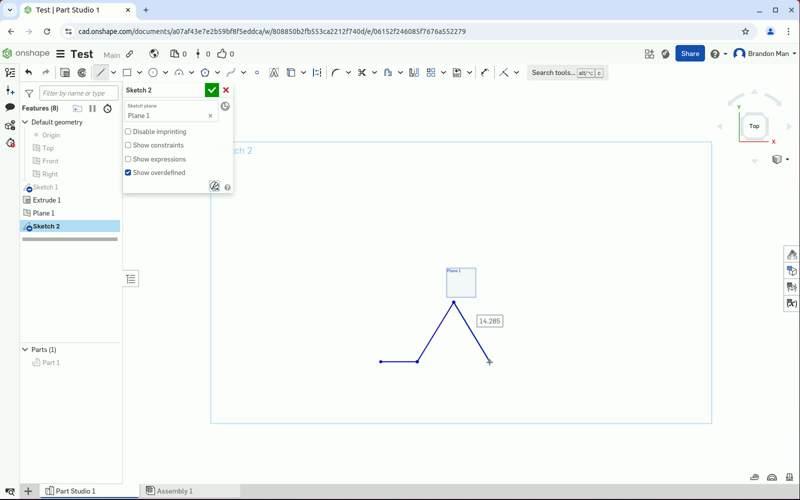
mouse_move(519, 361)
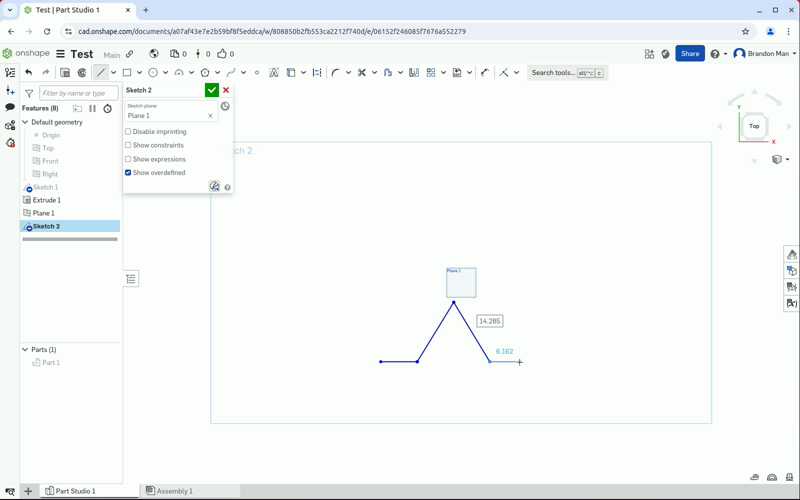
mouse_move(527, 361)
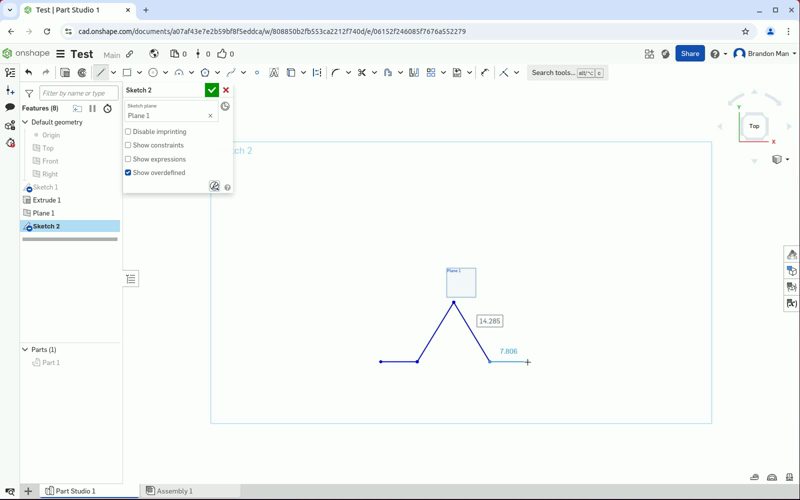
click(527, 361)
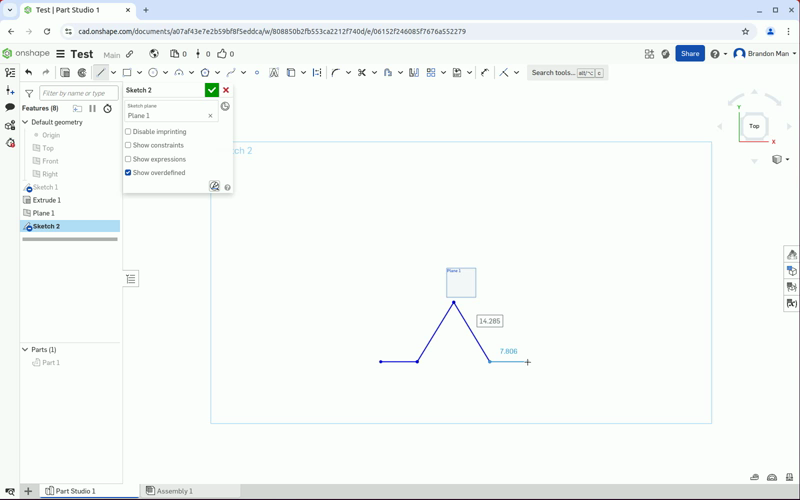
key_up(shift)
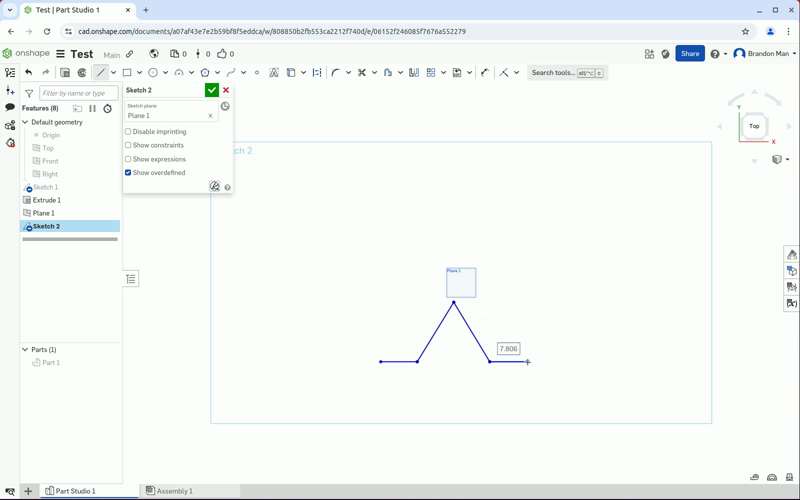
key_down(shift)
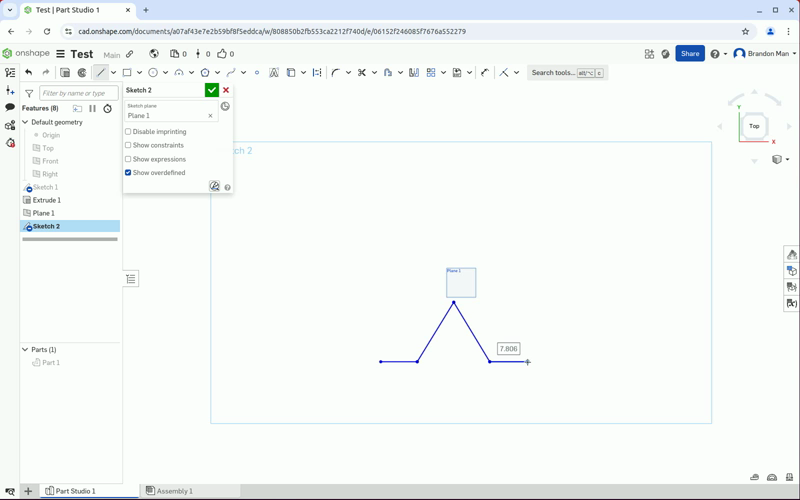
mouse_move(475, 282)
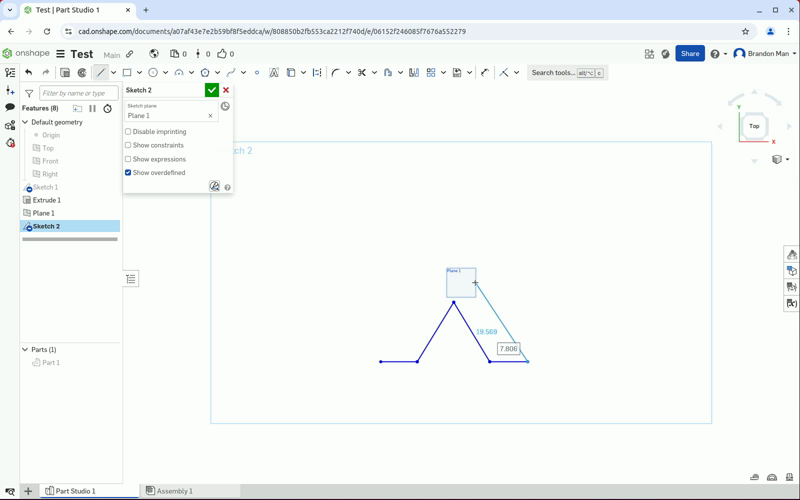
click(475, 282)
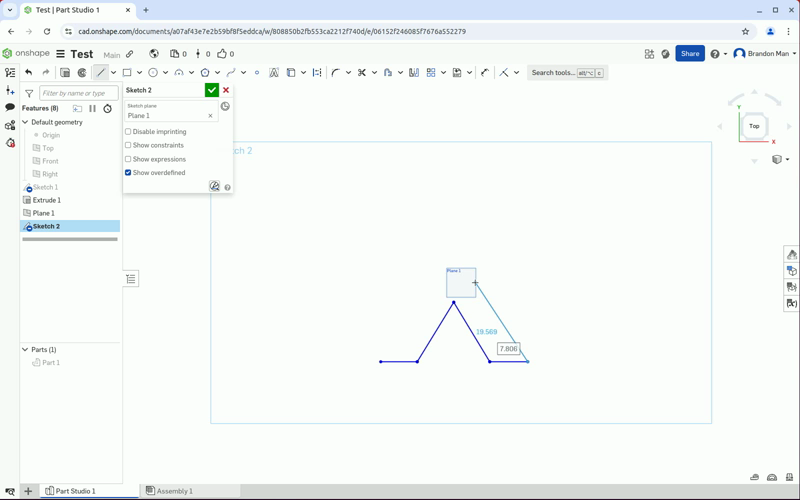
key_up(shift)
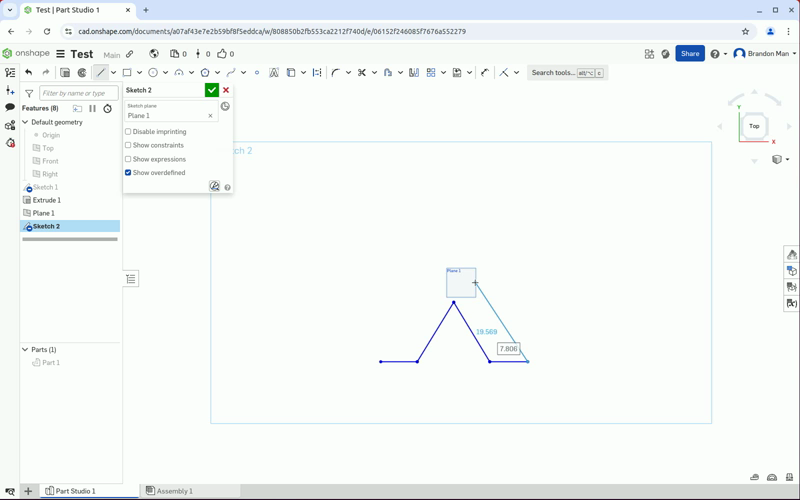
key_down(shift)
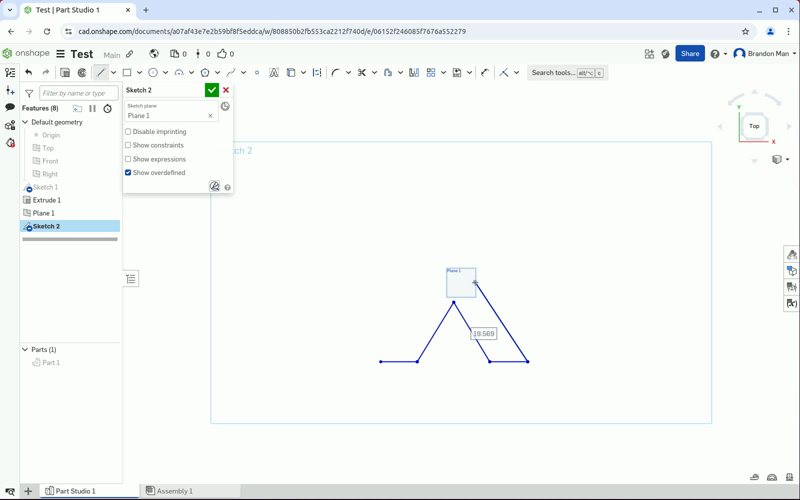
mouse_move(522, 204)
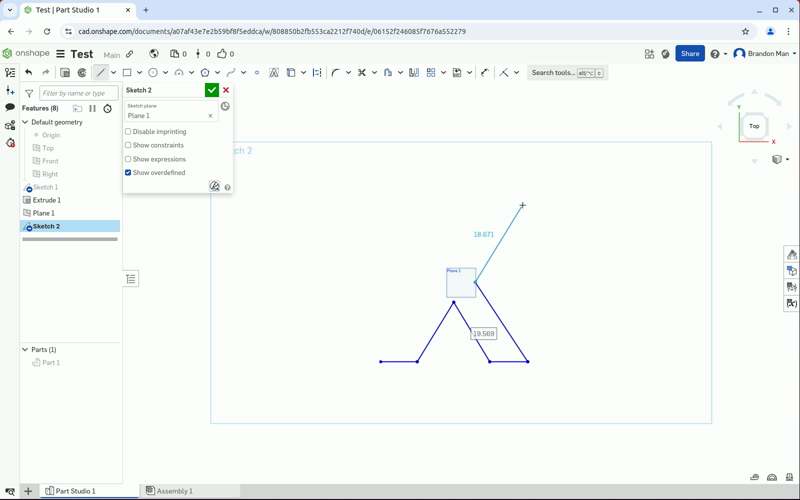
click(522, 204)
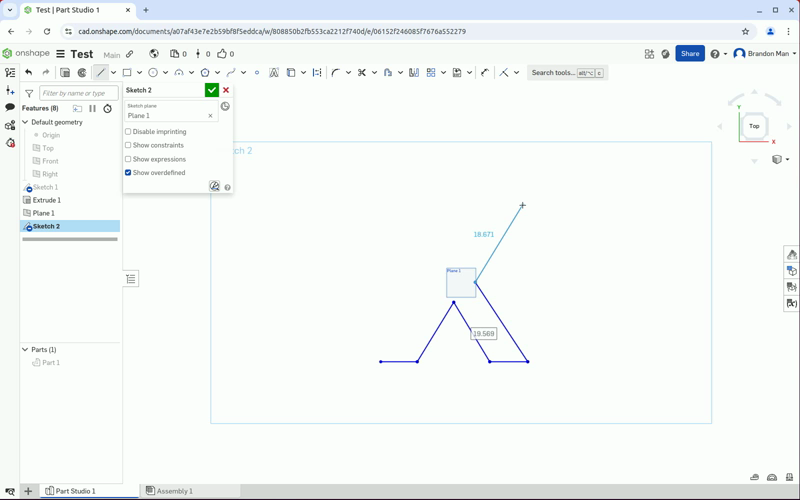
key_up(shift)
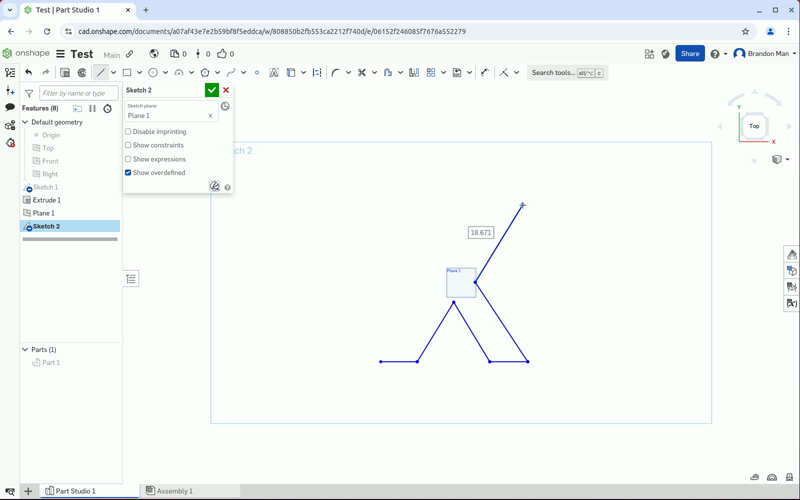
key_down(shift)
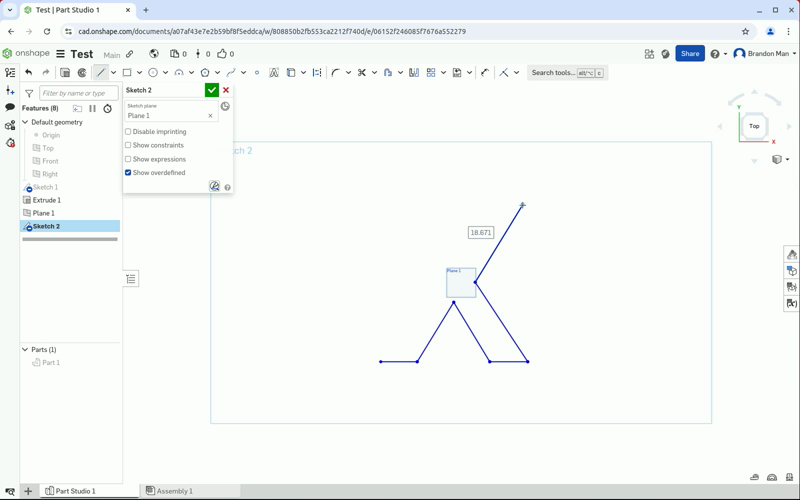
mouse_move(552, 204)
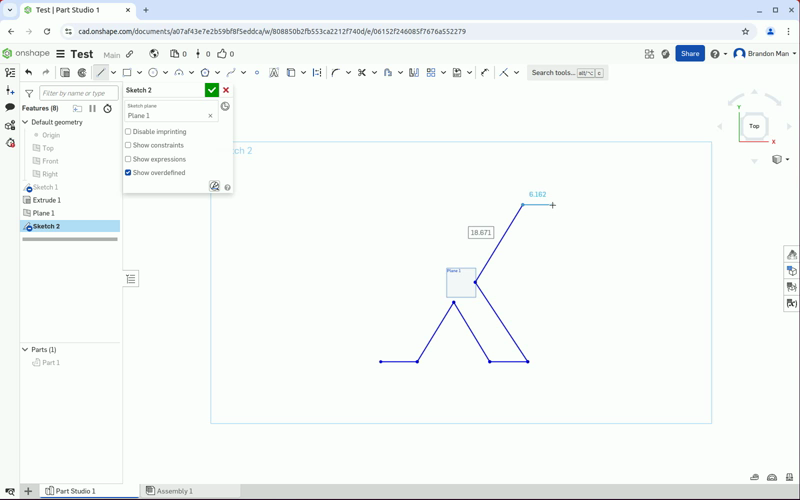
mouse_move(488, 204)
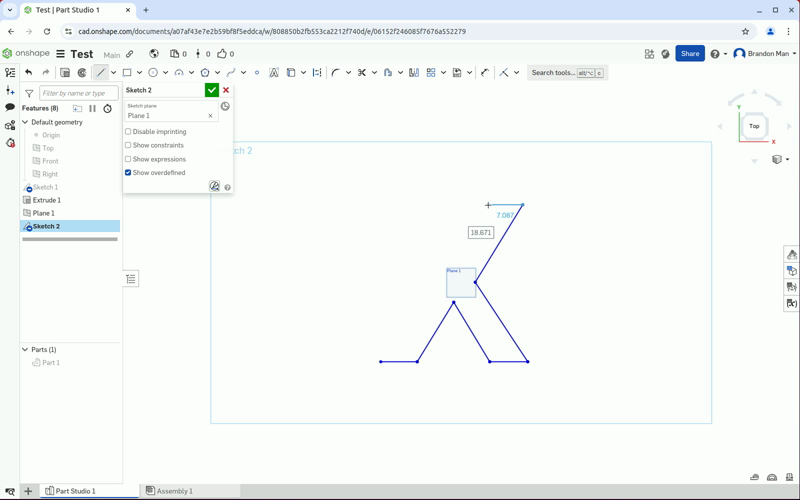
click(488, 204)
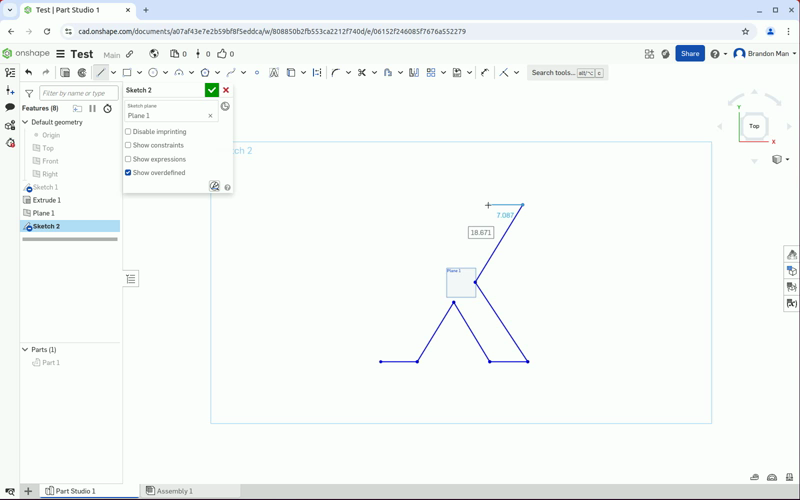
key_up(shift)
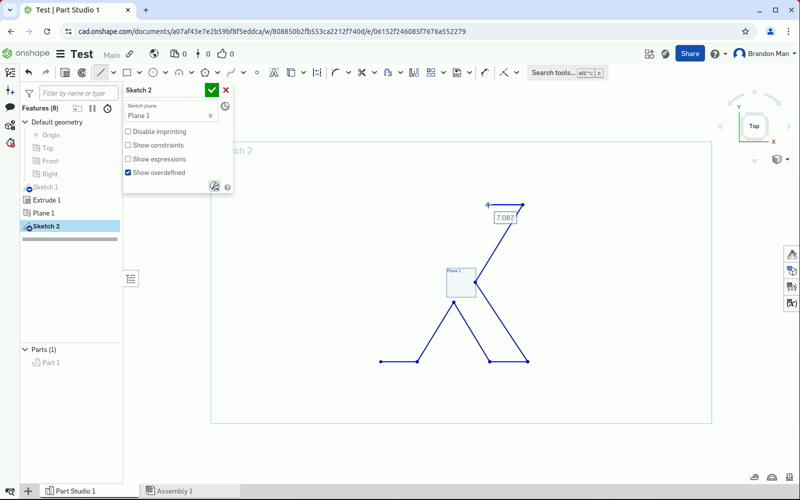
key_down(shift)
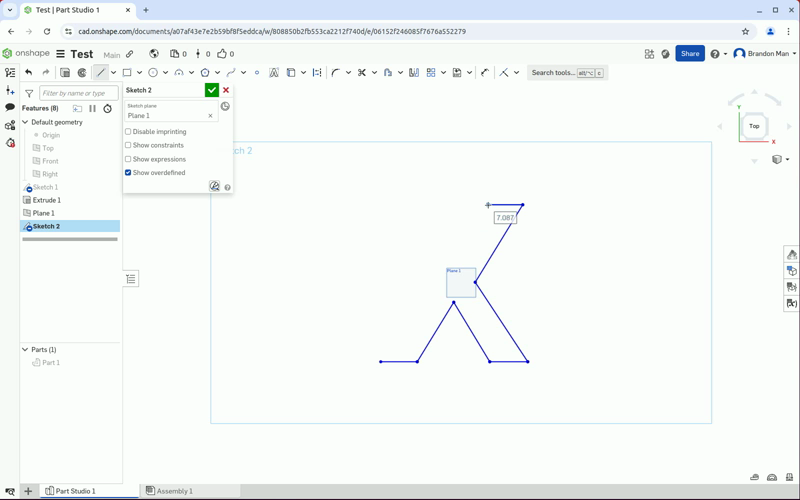
mouse_move(455, 260)
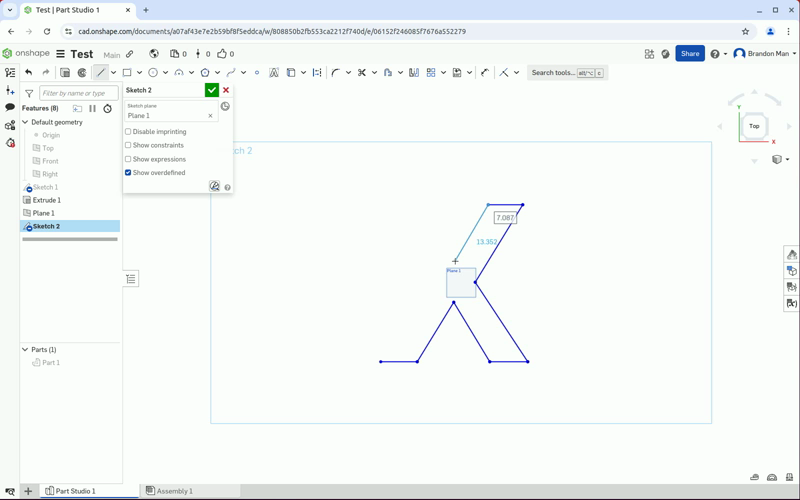
click(455, 260)
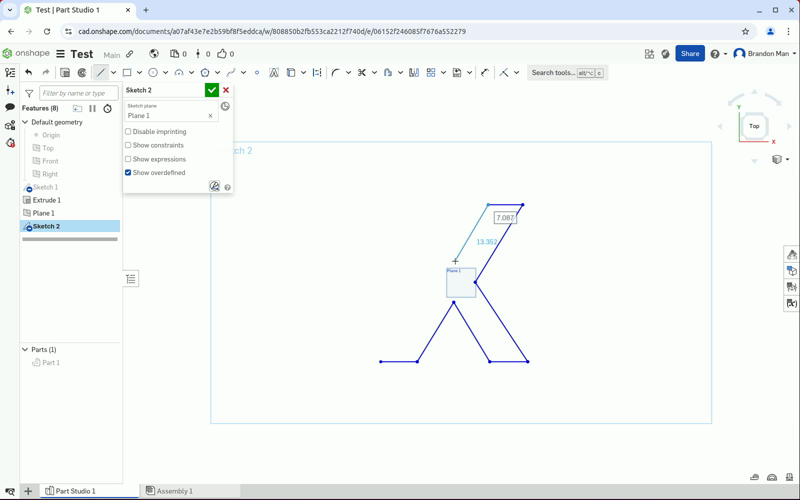
key_up(shift)
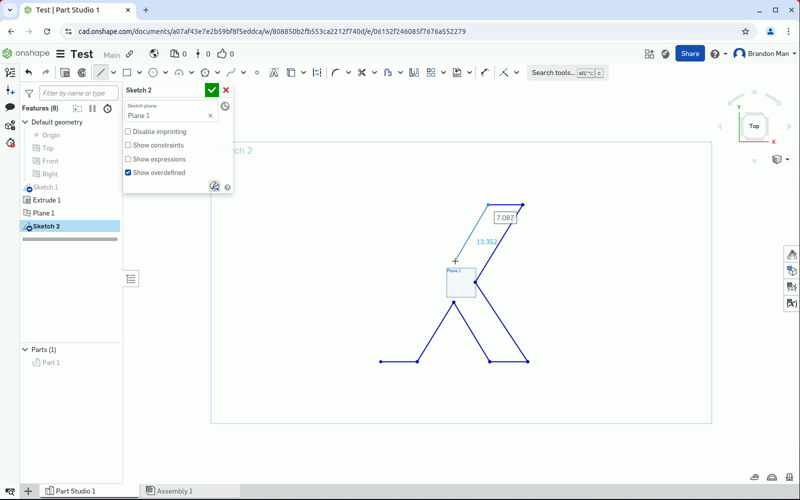
key_down(shift)
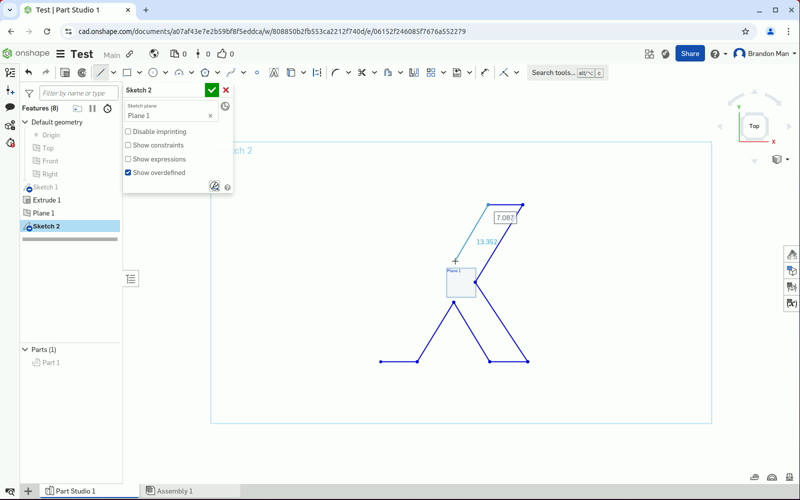
mouse_move(420, 204)
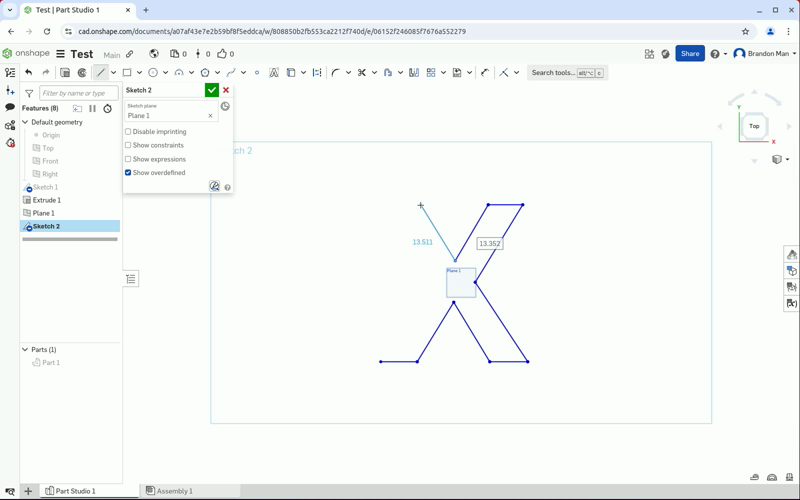
click(420, 204)
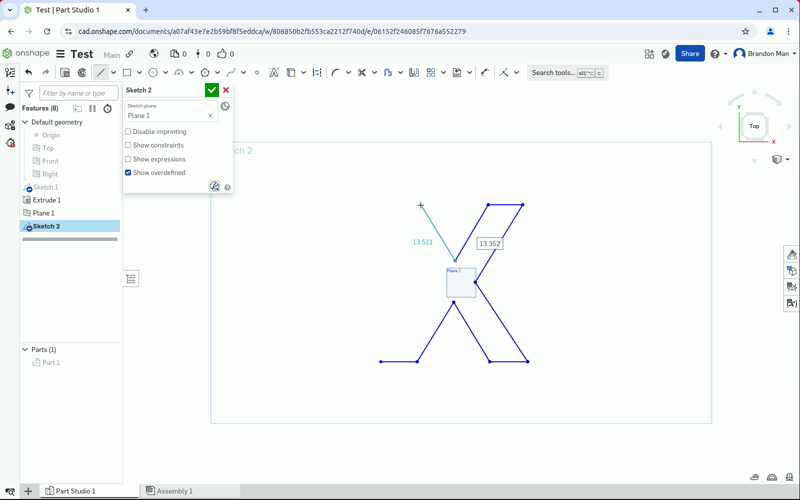
key_up(shift)
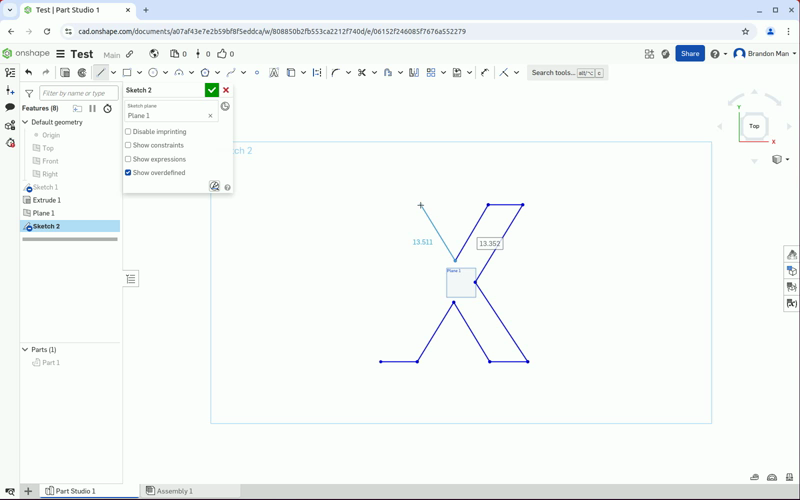
key_down(shift)
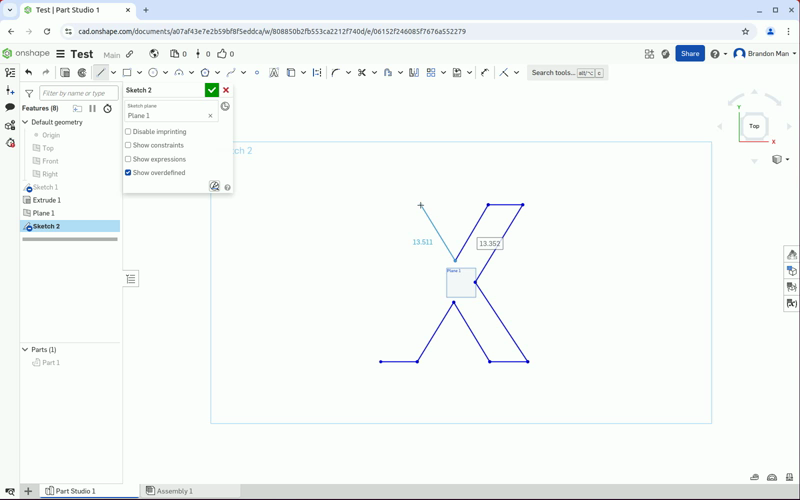
mouse_move(450, 204)
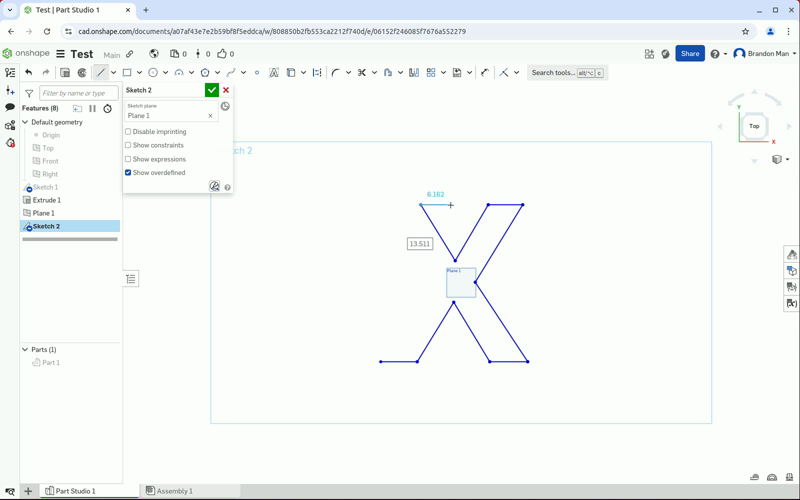
mouse_move(384, 204)
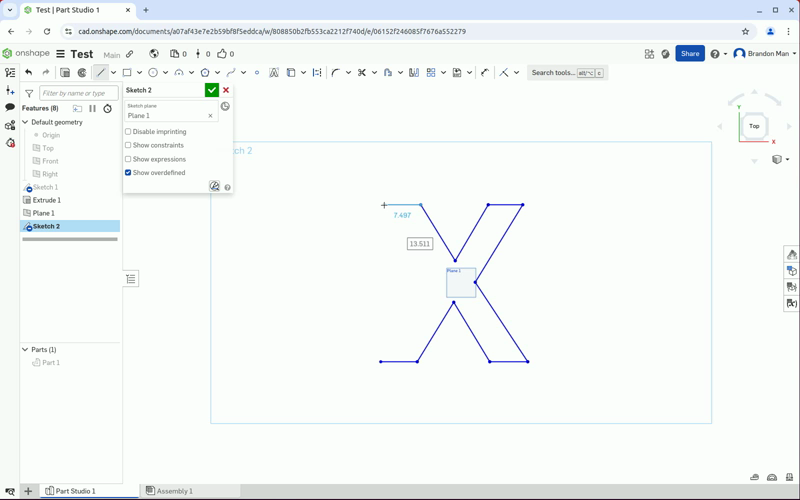
click(384, 204)
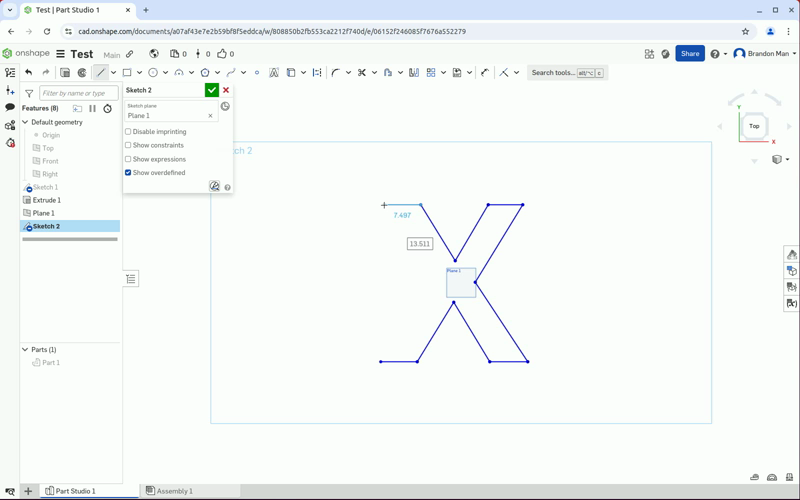
key_up(shift)
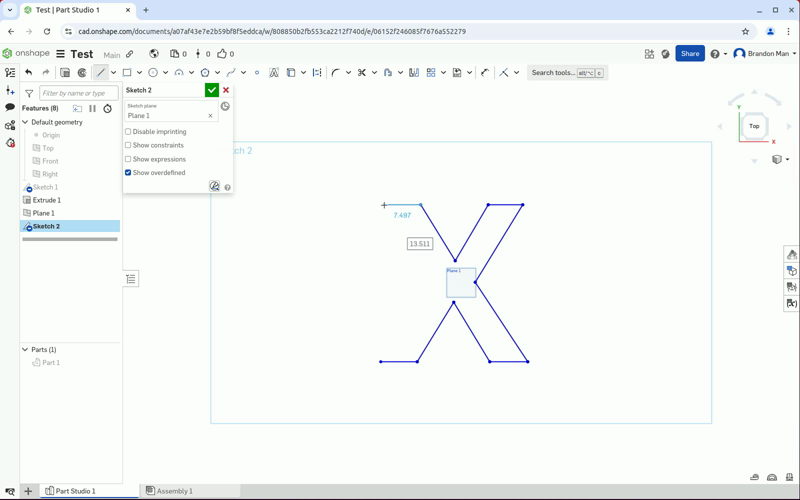
key_down(shift)
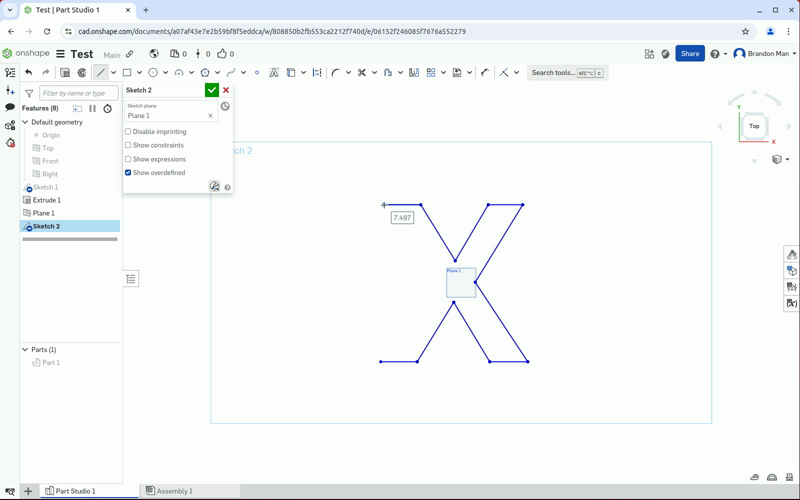
mouse_move(433, 280)
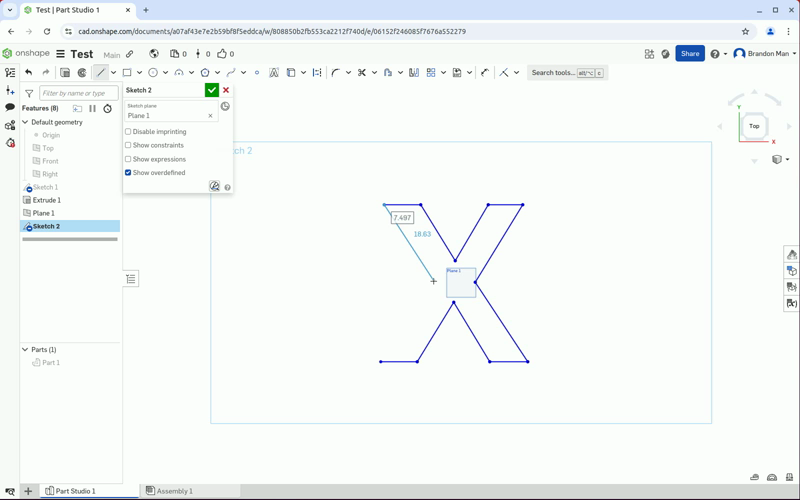
click(433, 280)
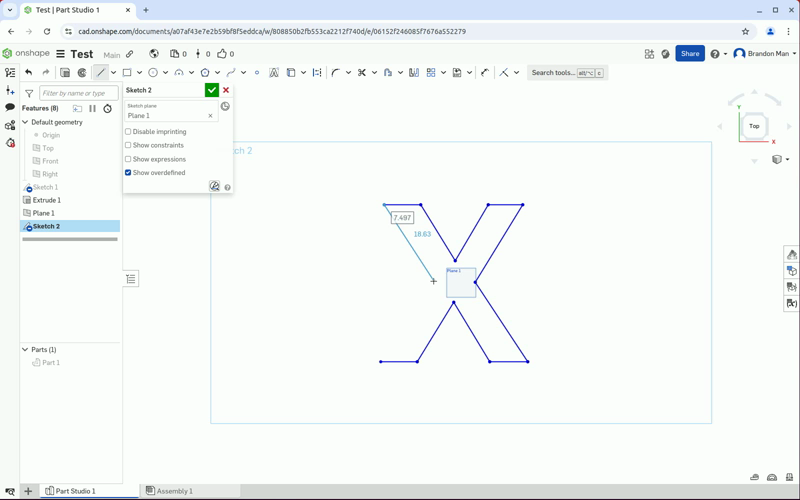
key_up(shift)
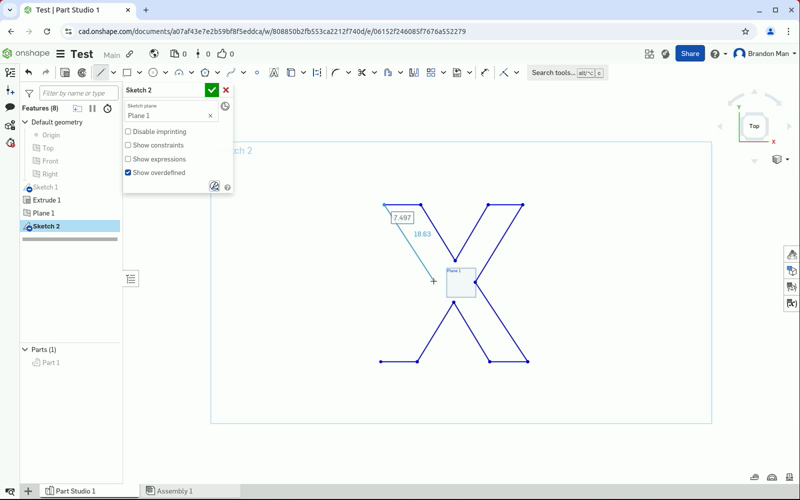
key_down(shift)
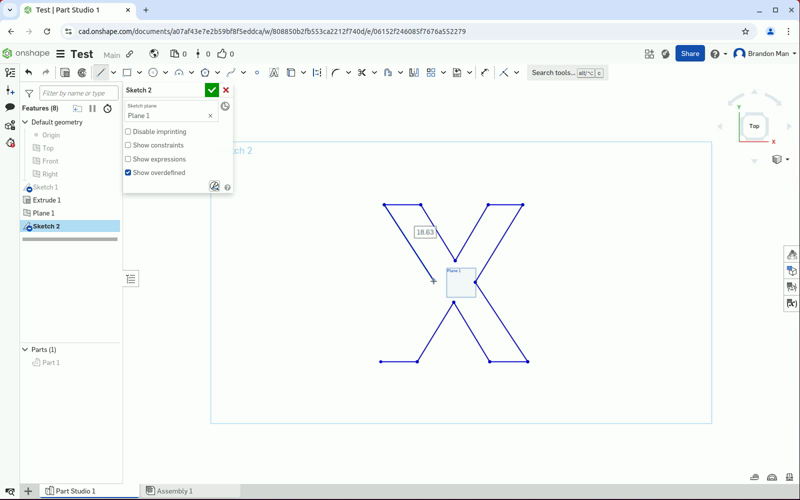
mouse_move(380, 361)
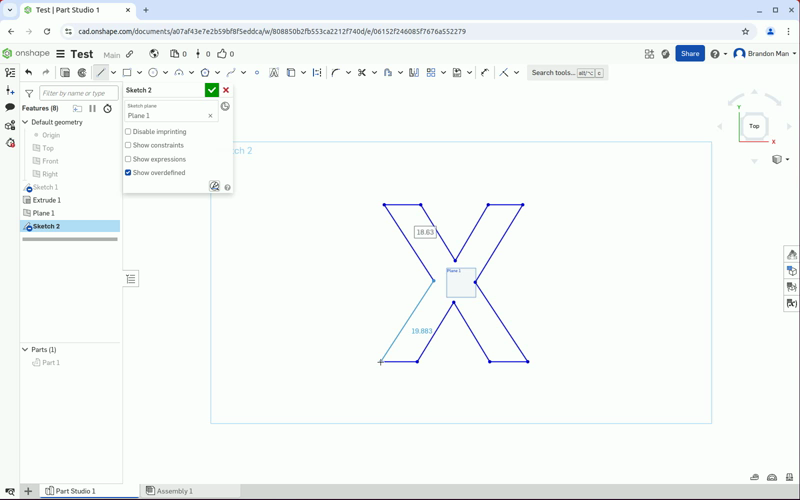
key_up(shift)
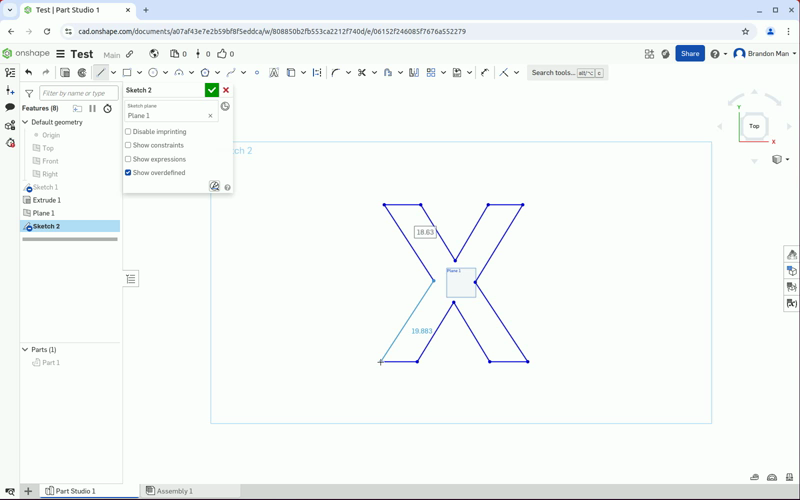
click(380, 361)
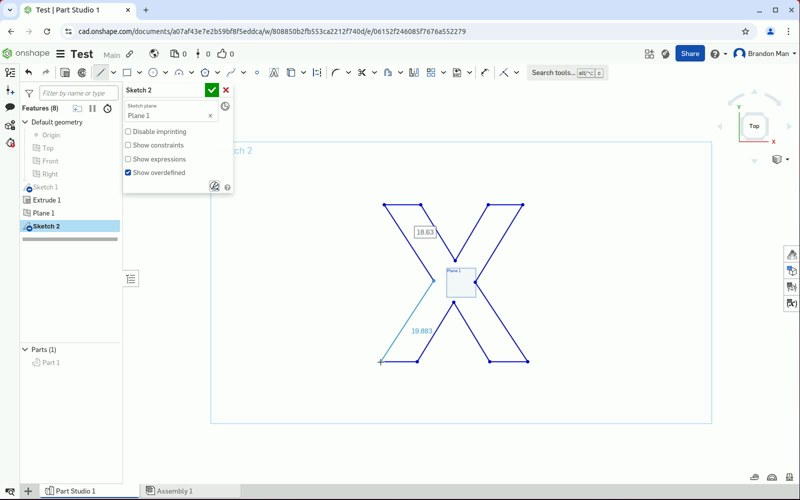
key(esc)
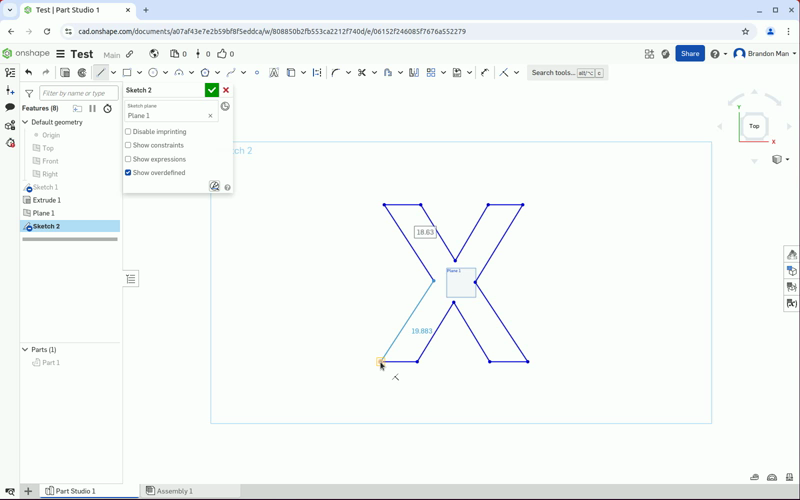
mouse_move(483, 248)
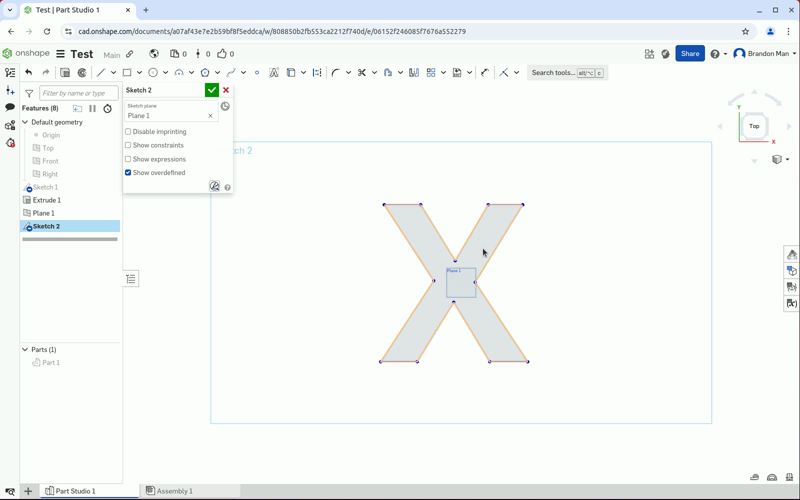
click(483, 248)
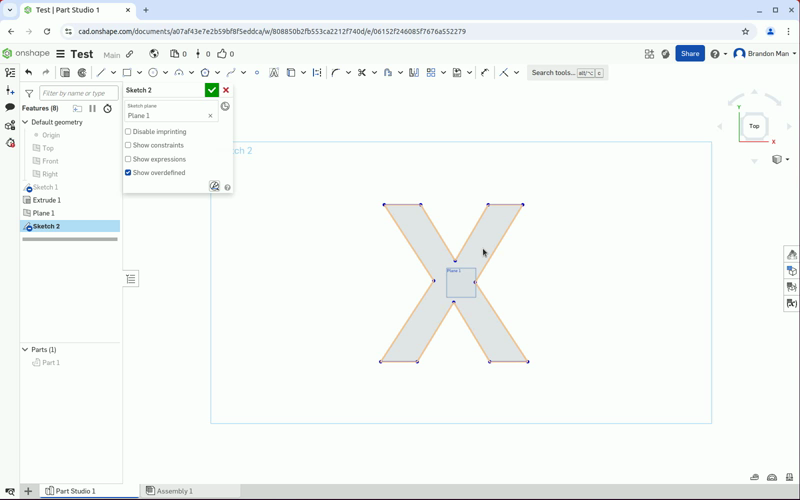
mouse_move(73, 352)
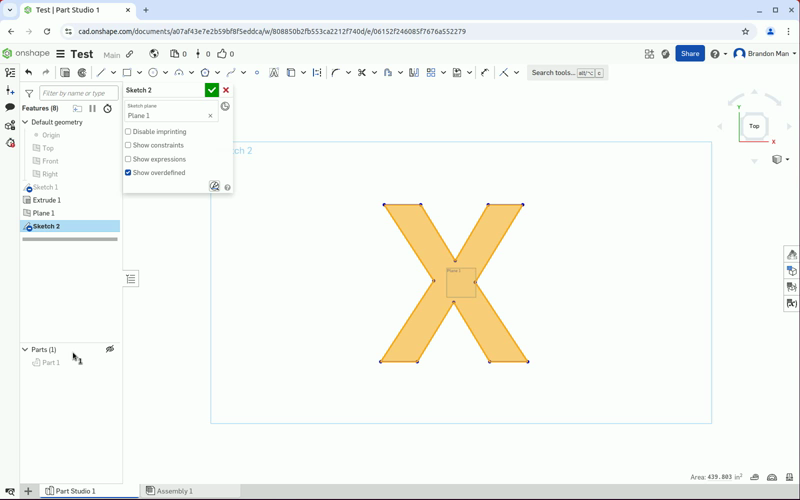
key(shift+y)
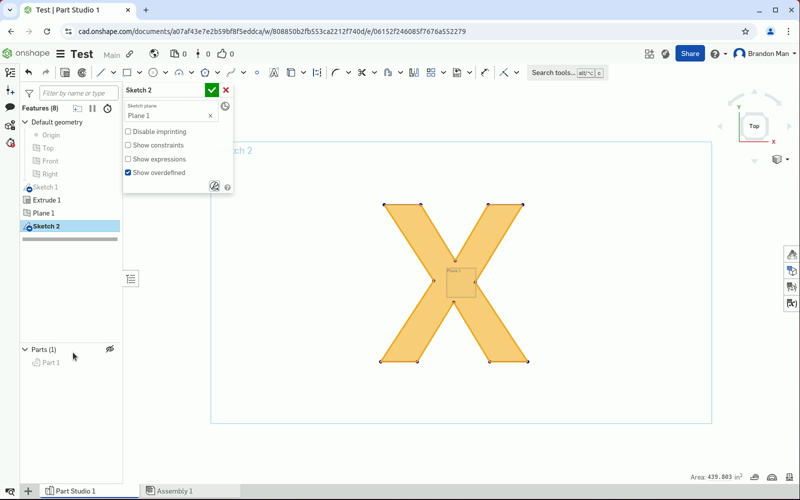
key(shift+e)
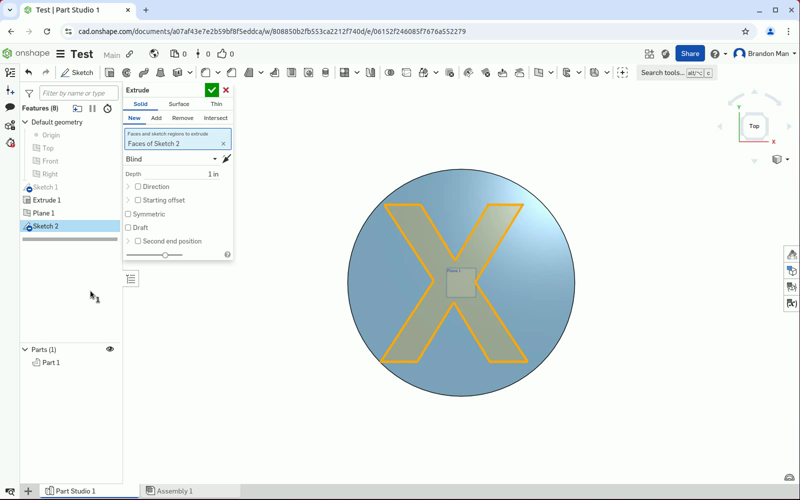
mouse_move(143, 106)
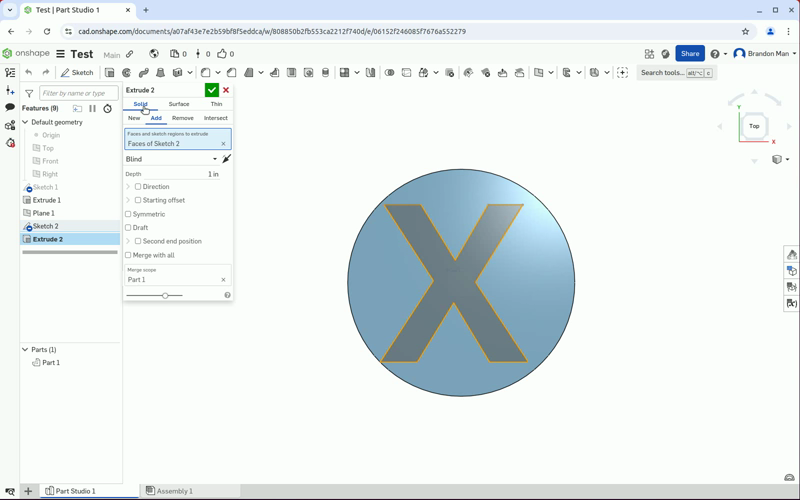
click(143, 106)
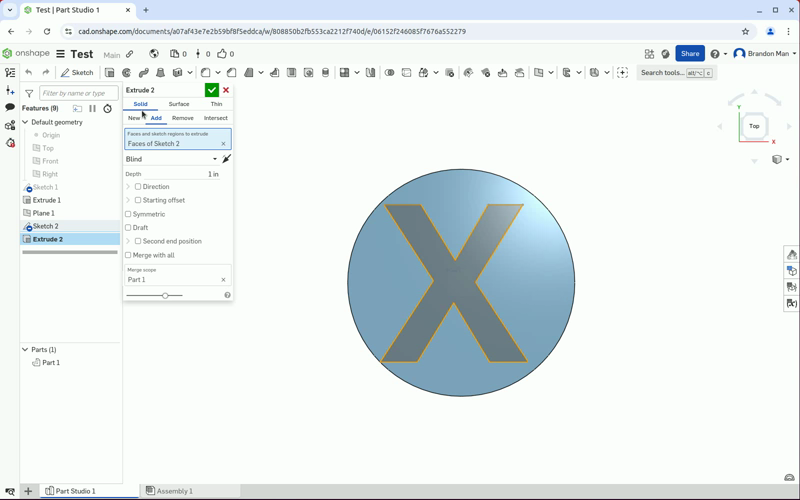
mouse_move(137, 120)
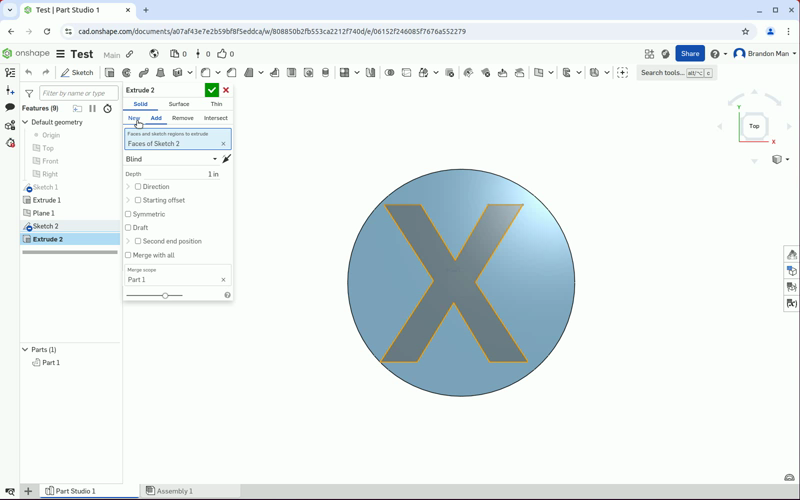
click(137, 120)
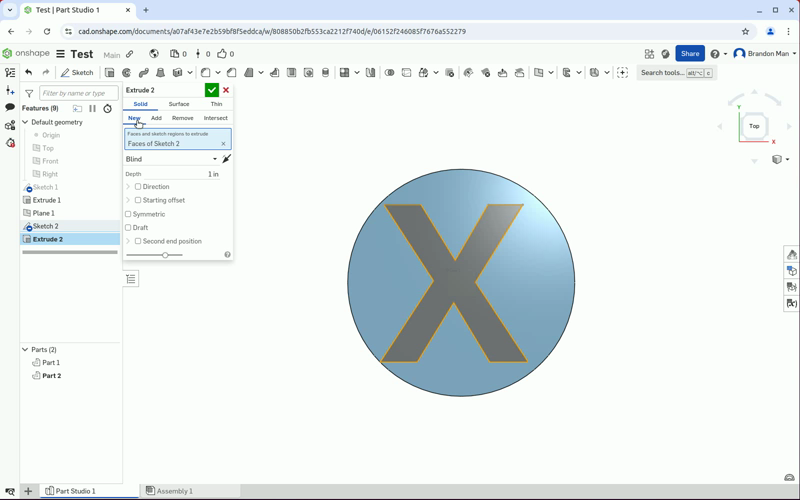
key(tab, 4)
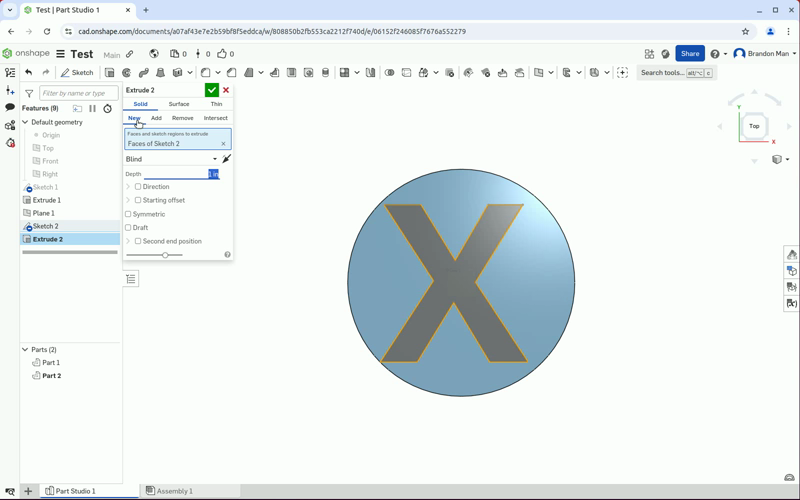
text(4.574)
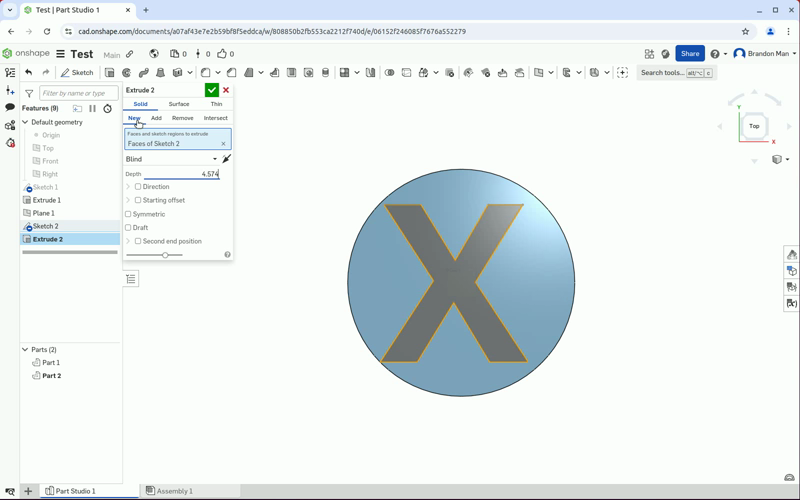
key(enter)
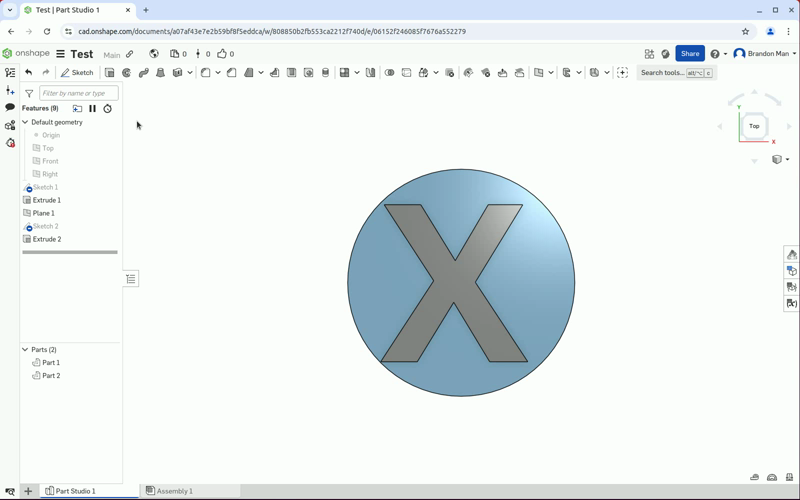
key(shift+h)
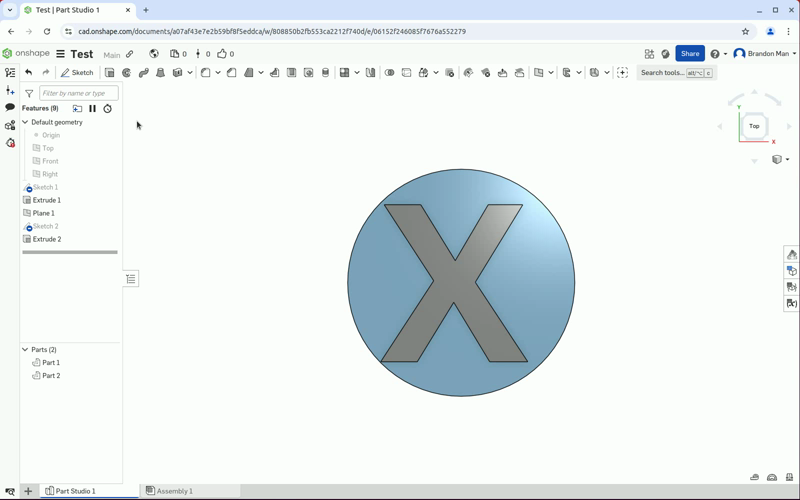
key(shift+h)
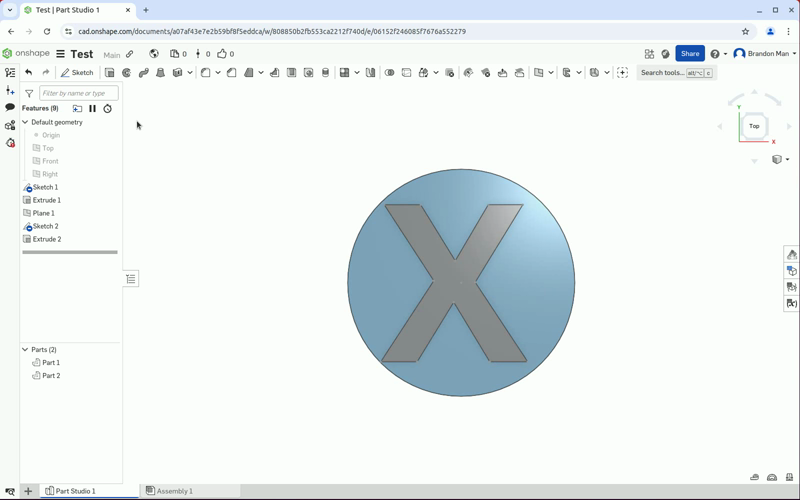
key(shift+7)
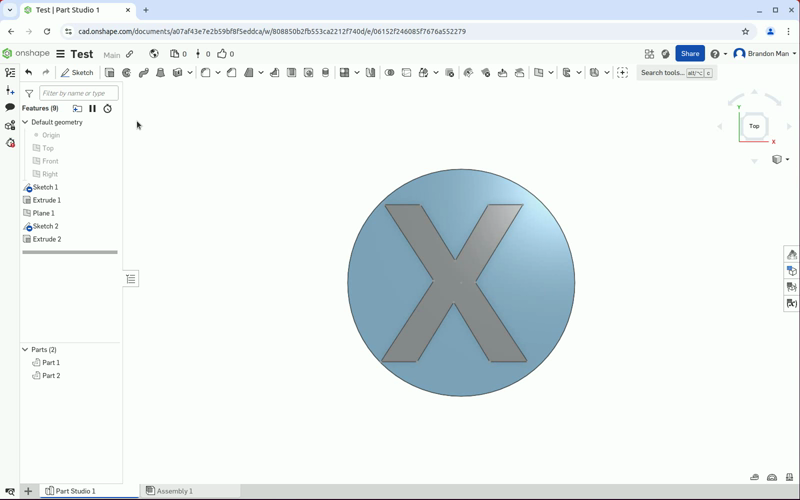
key(up, 3)
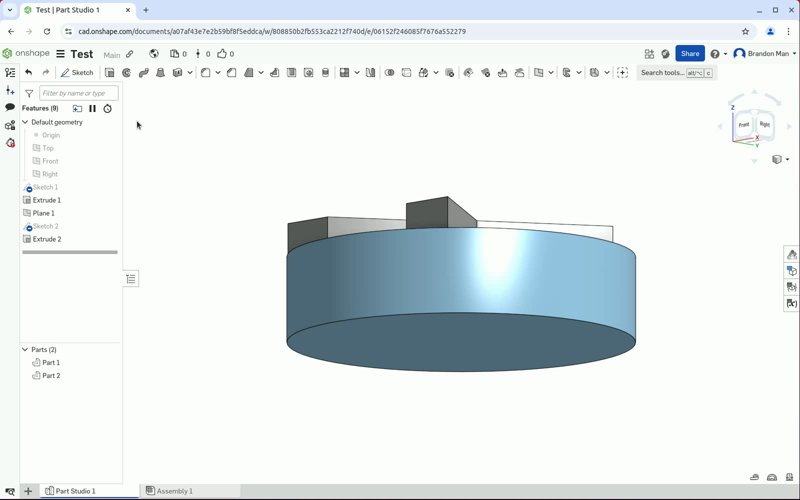
key(left, 3)
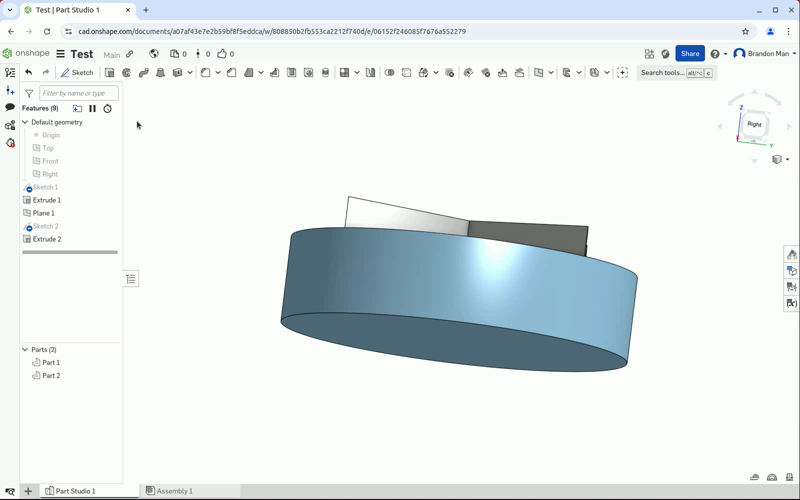
key(right, 3)
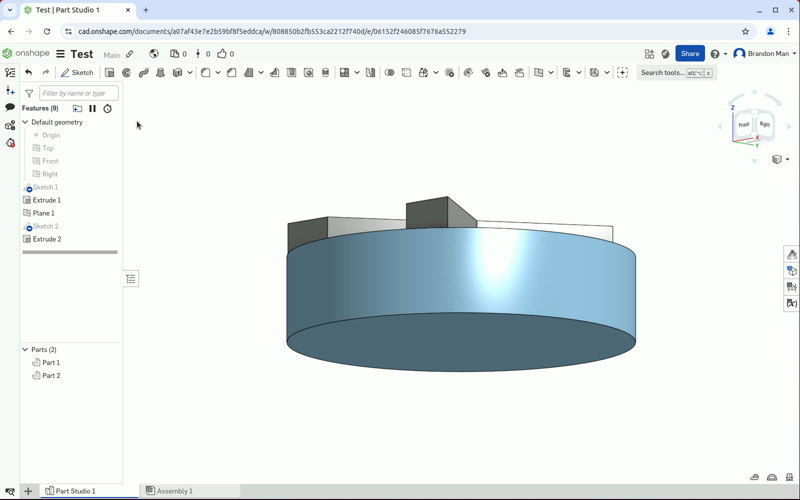
key(down, 3)
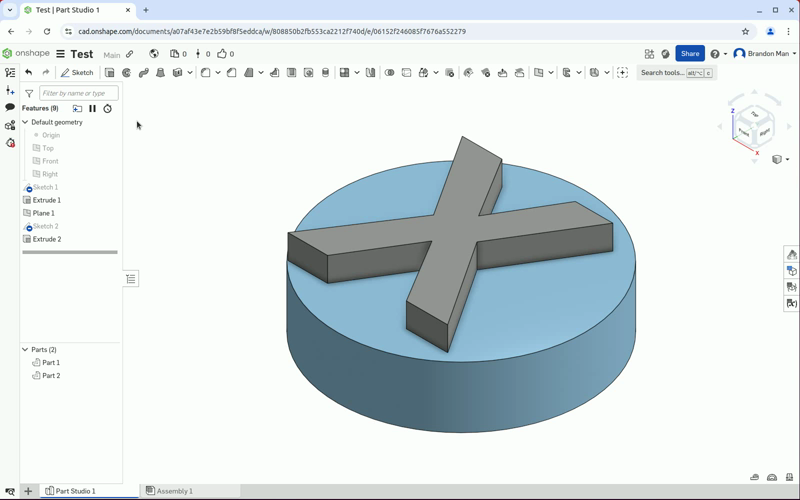
mouse_move(73, 189)
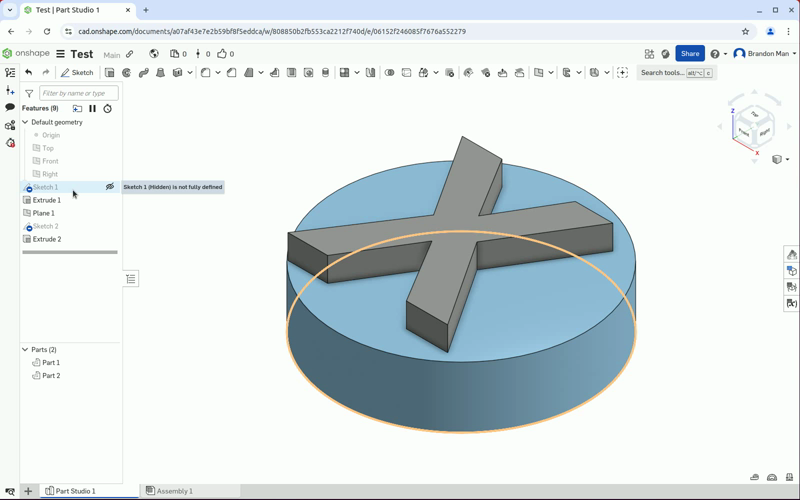
click(73, 189)